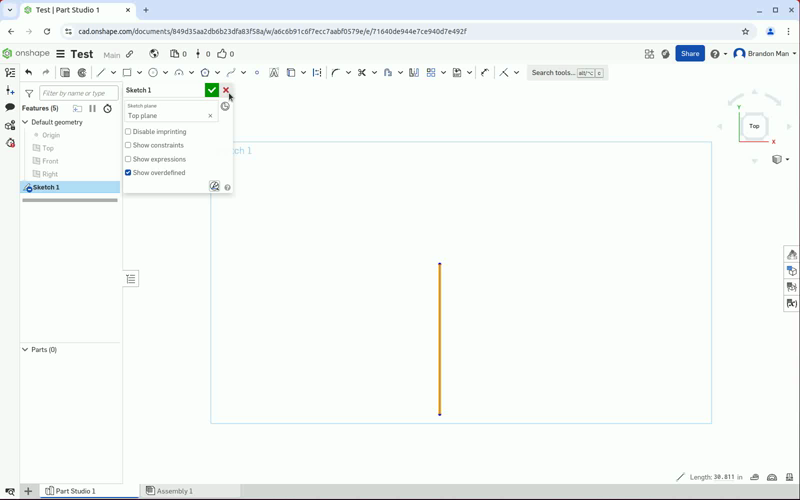
key(shift+h)
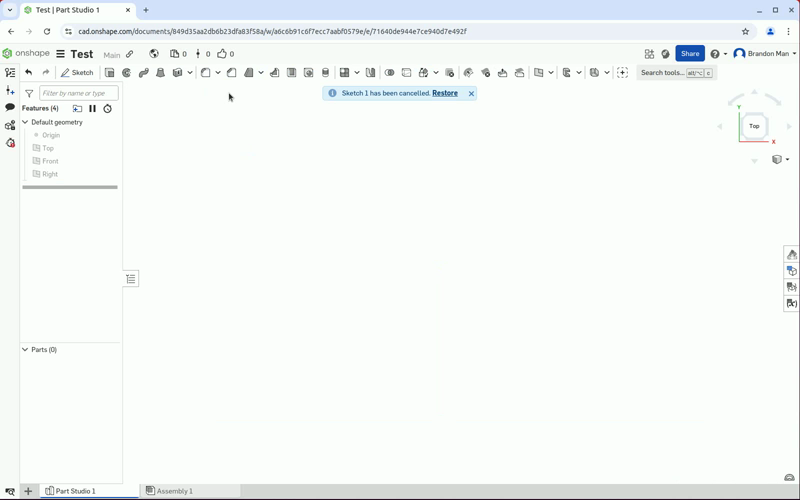
key(shift+s)
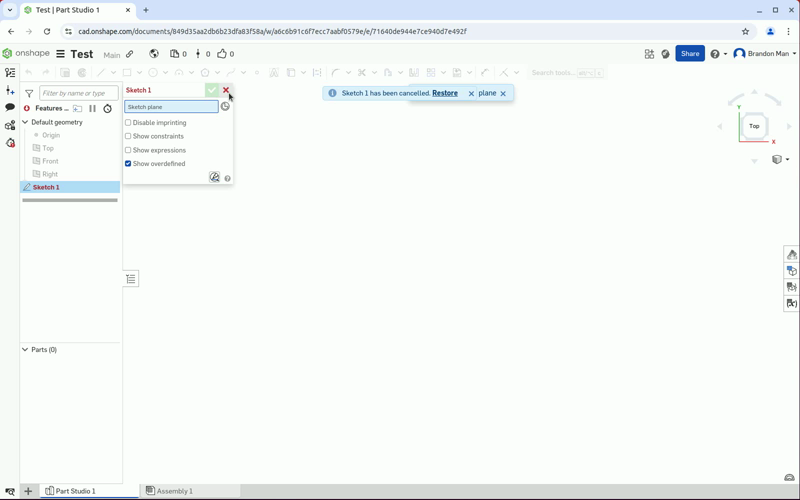
mouse_move(73, 150)
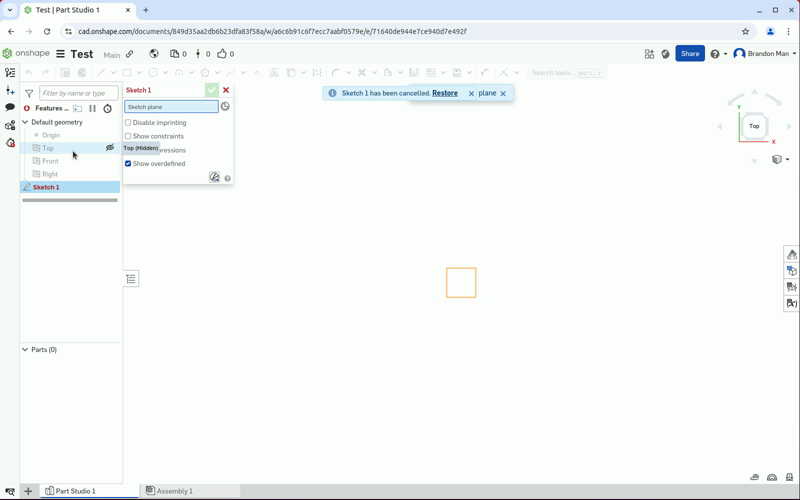
click(73, 150)
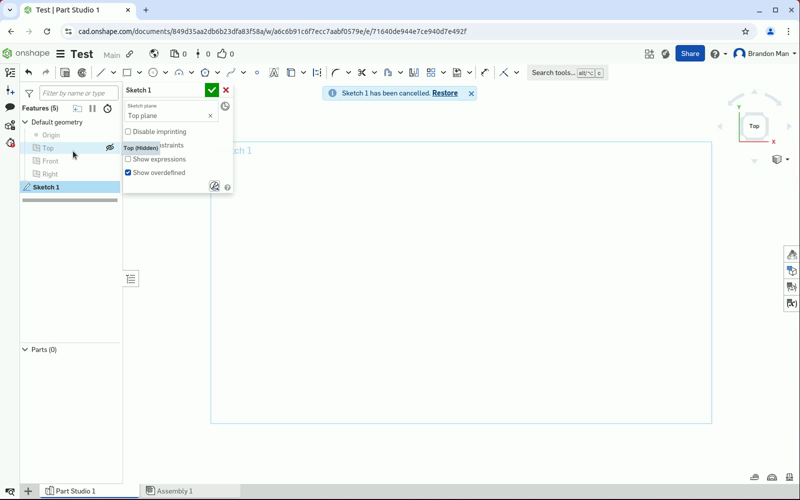
mouse_move(73, 352)
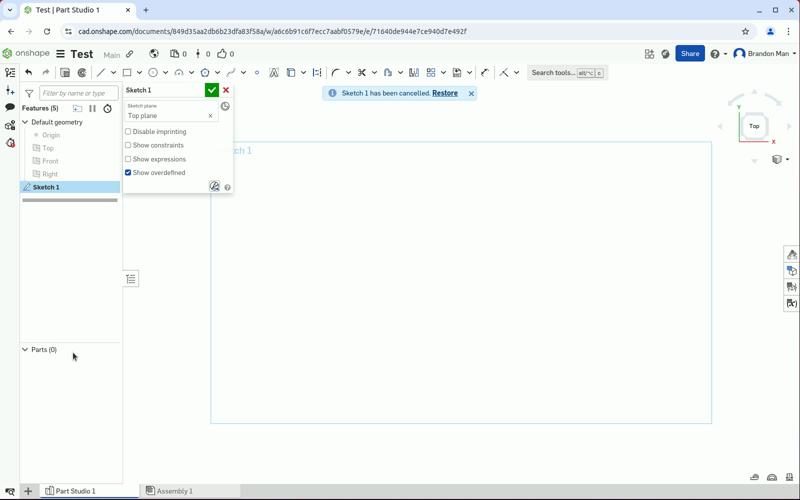
key(y)
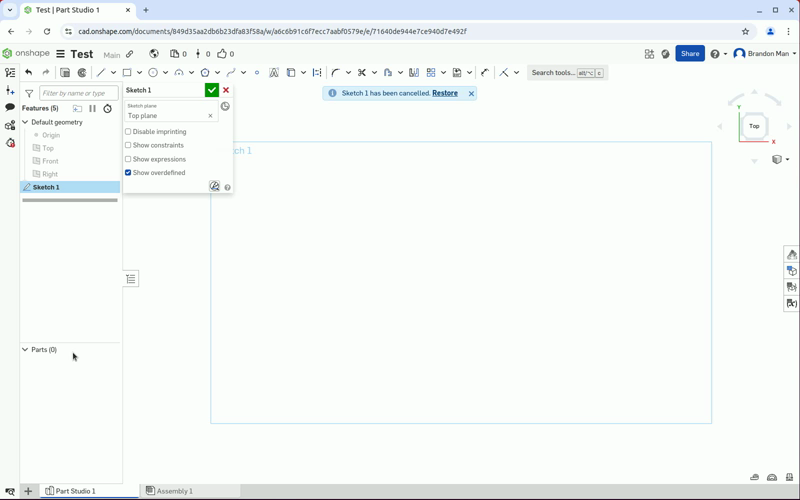
key(c)
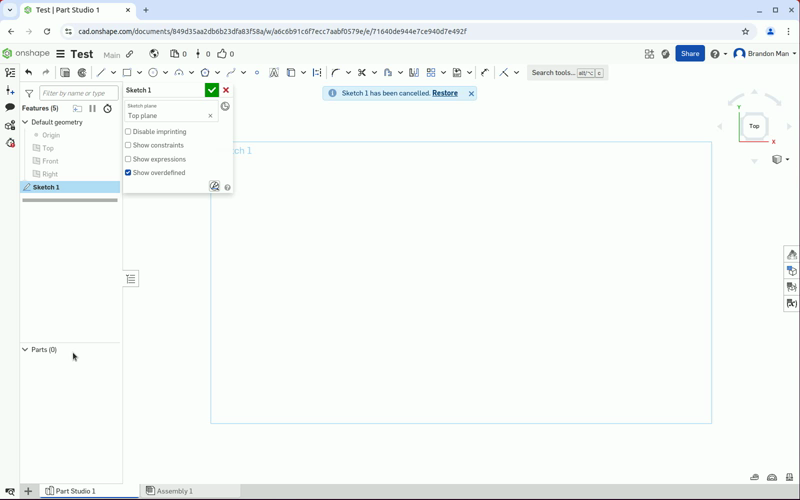
key_down(shift)
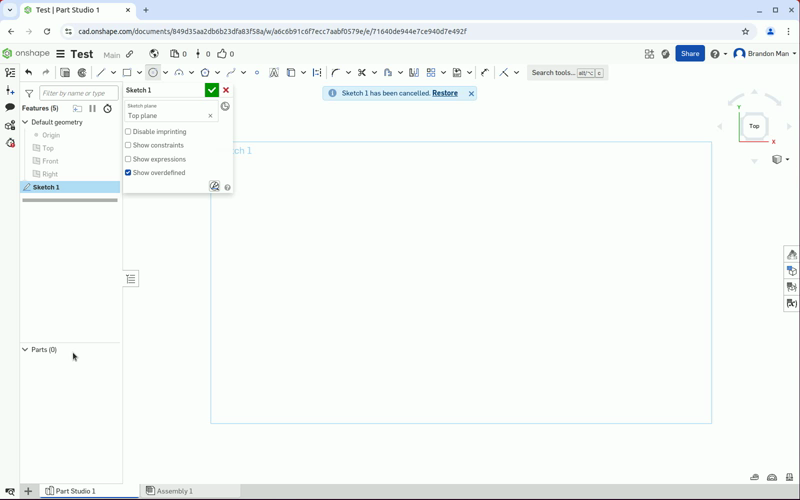
mouse_move(461, 282)
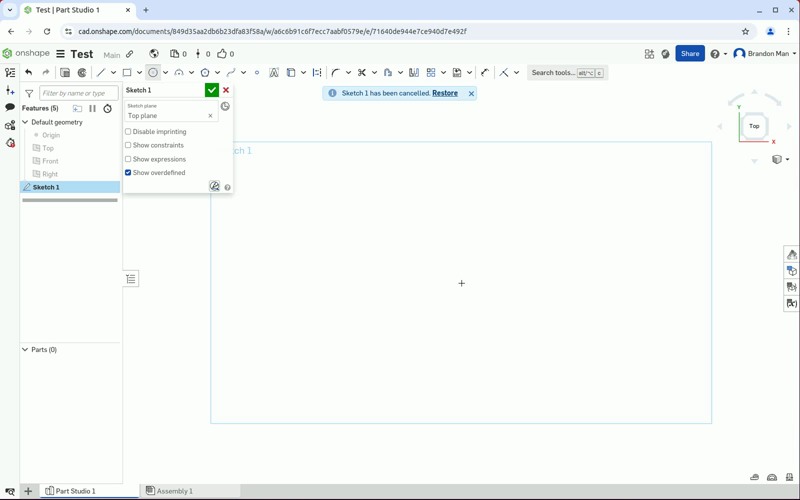
click(461, 282)
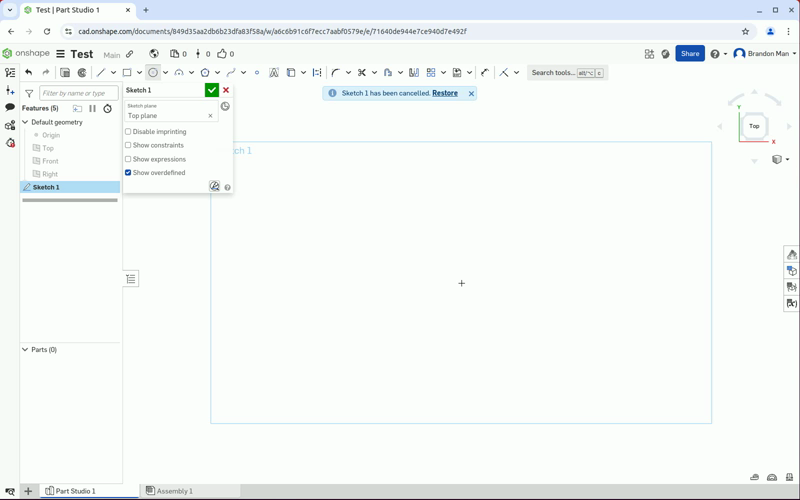
key_up(shift)
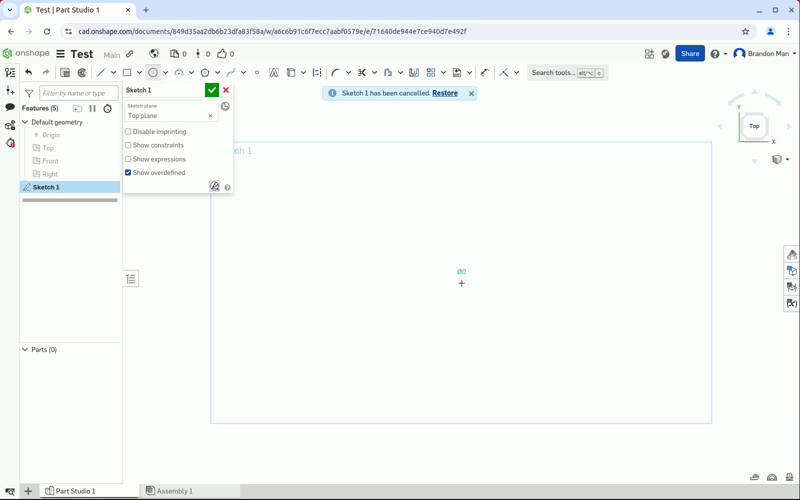
mouse_move(465, 282)
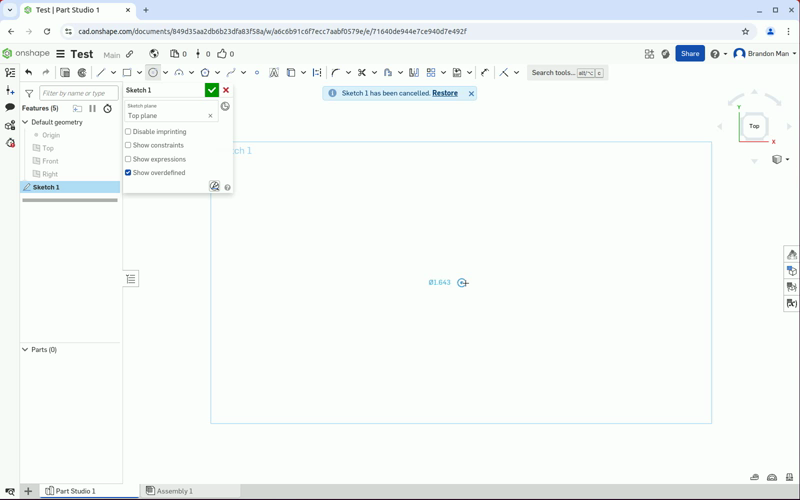
click(465, 282)
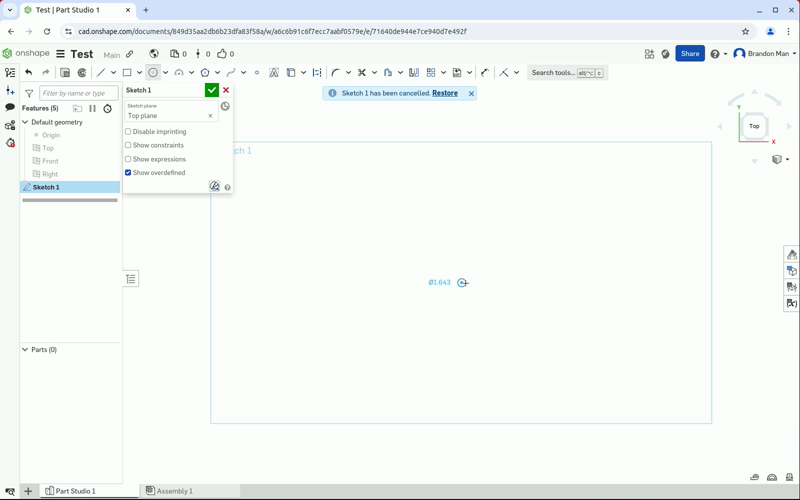
key(esc)
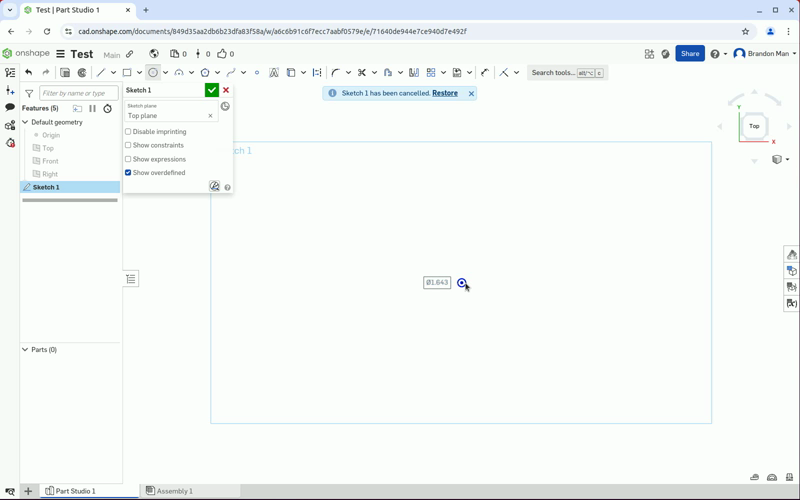
key(c)
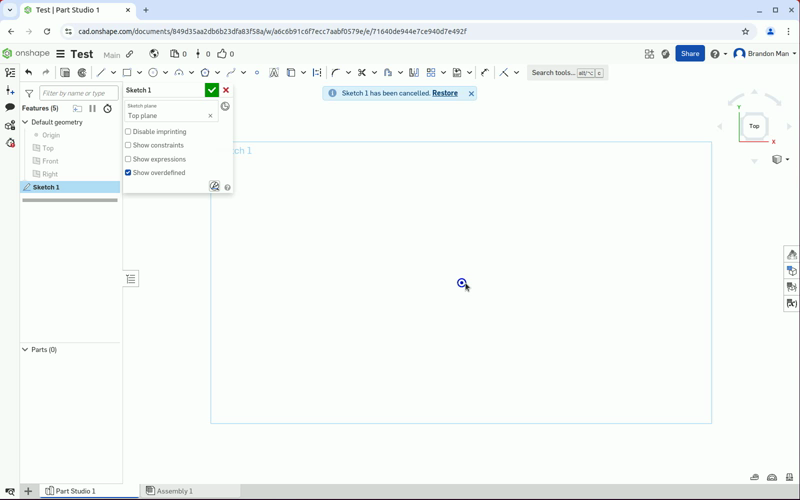
key_down(shift)
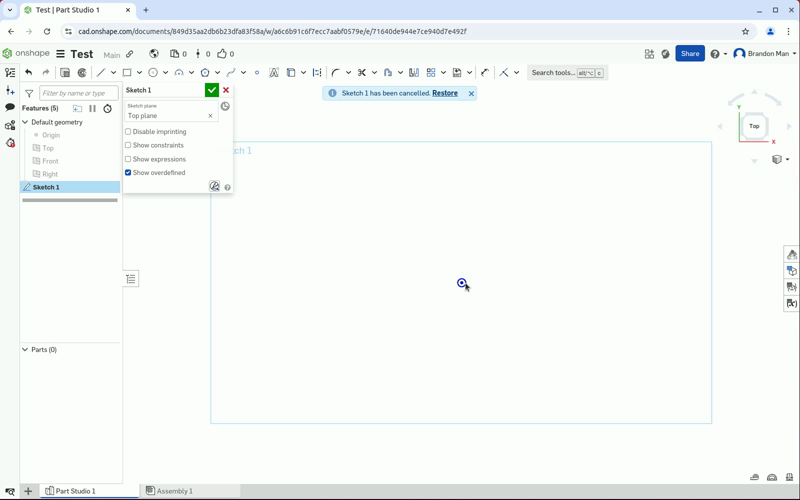
mouse_move(461, 282)
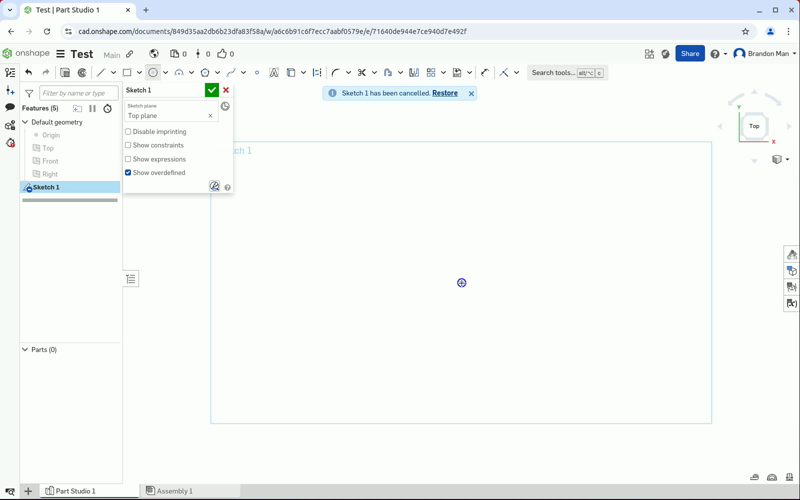
scroll(6)
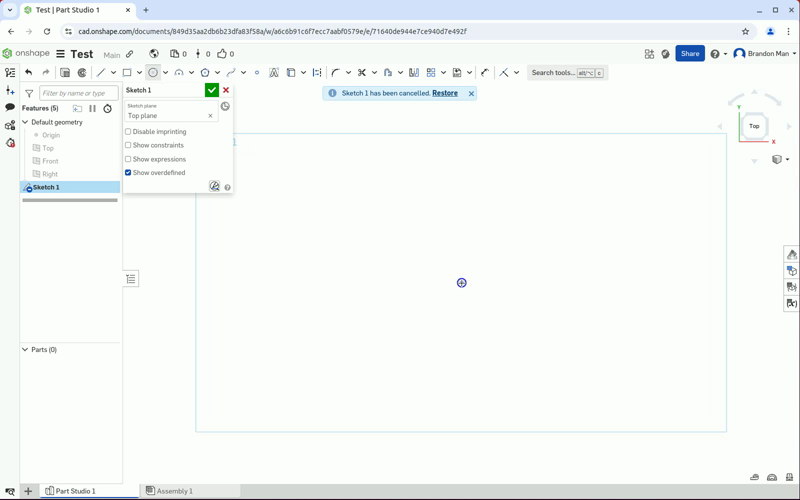
scroll(6)
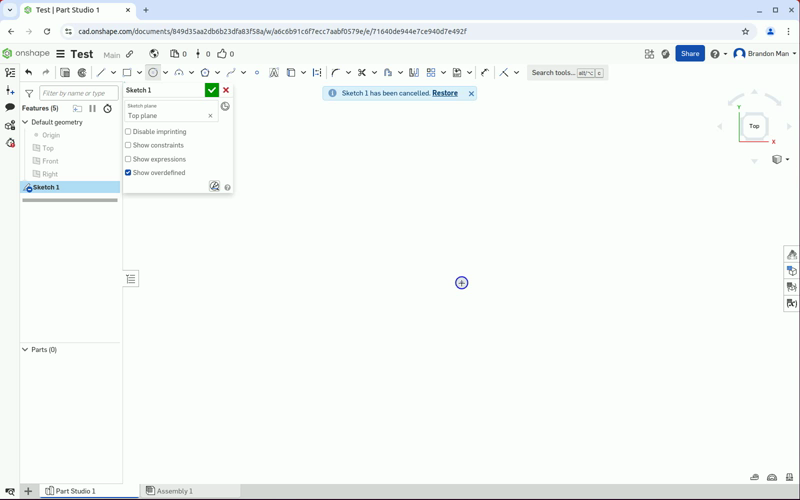
scroll(6)
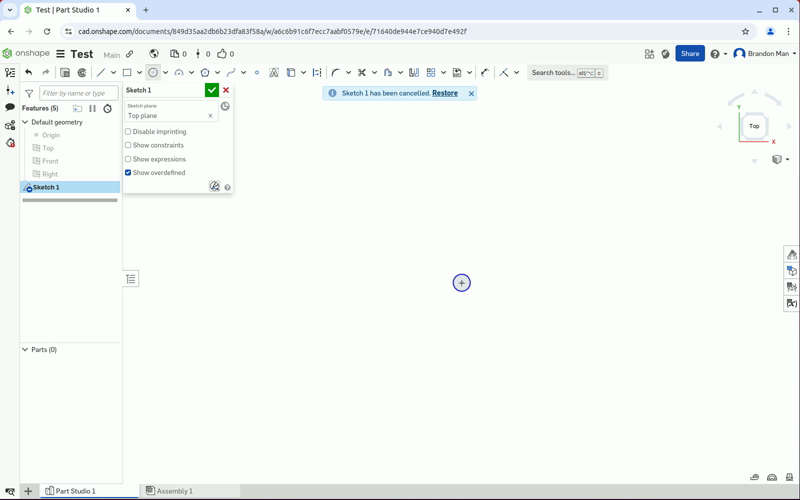
scroll(6)
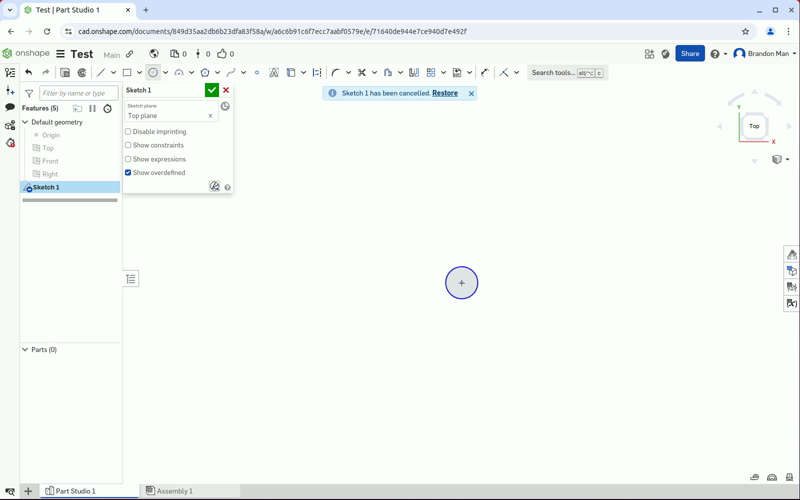
scroll(6)
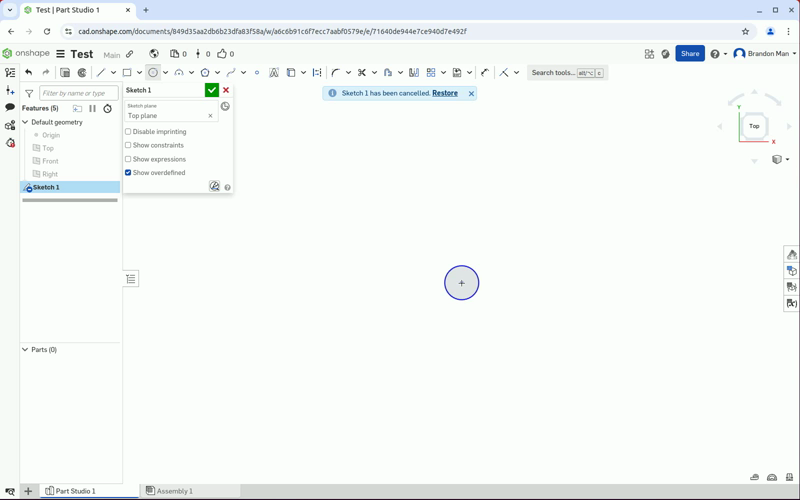
scroll(6)
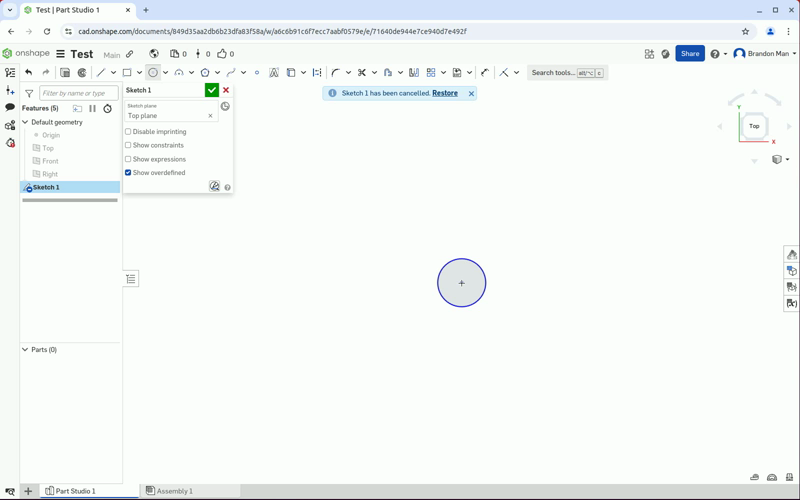
scroll(6)
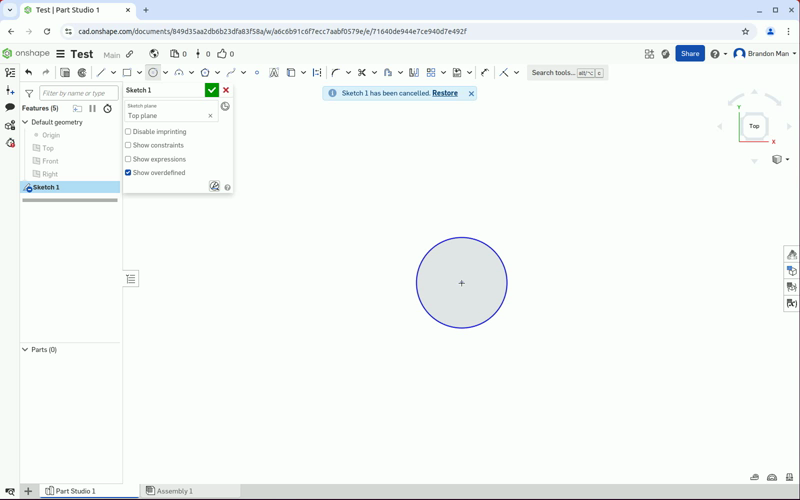
click(461, 282)
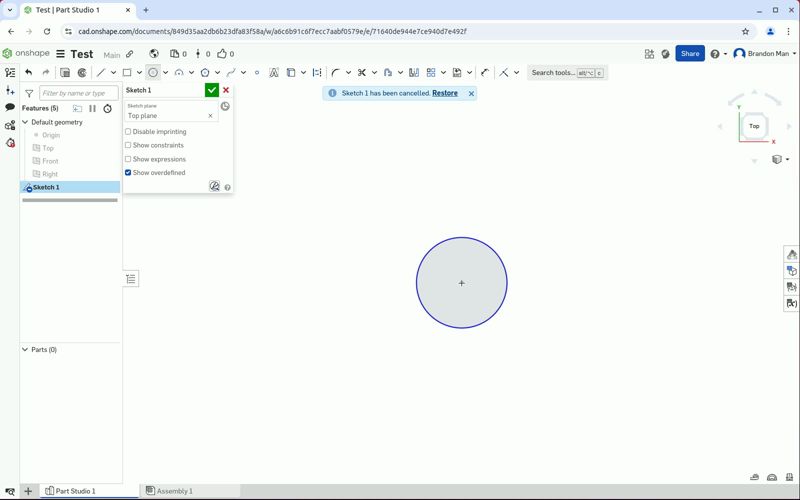
scroll(-6)
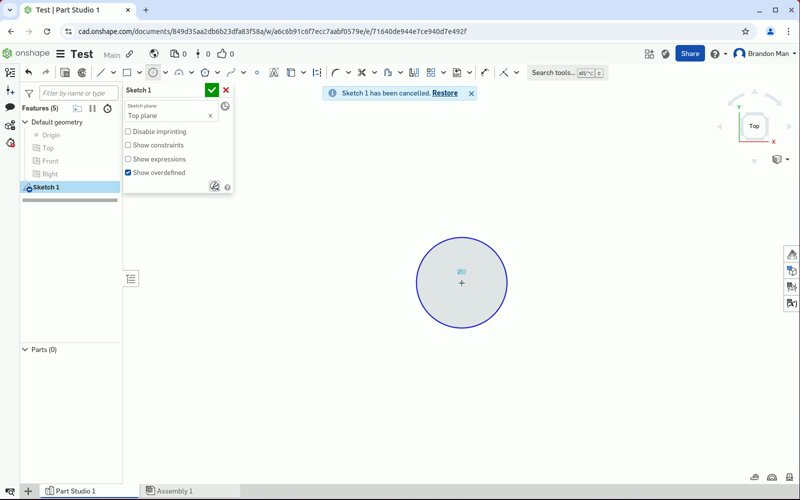
scroll(-6)
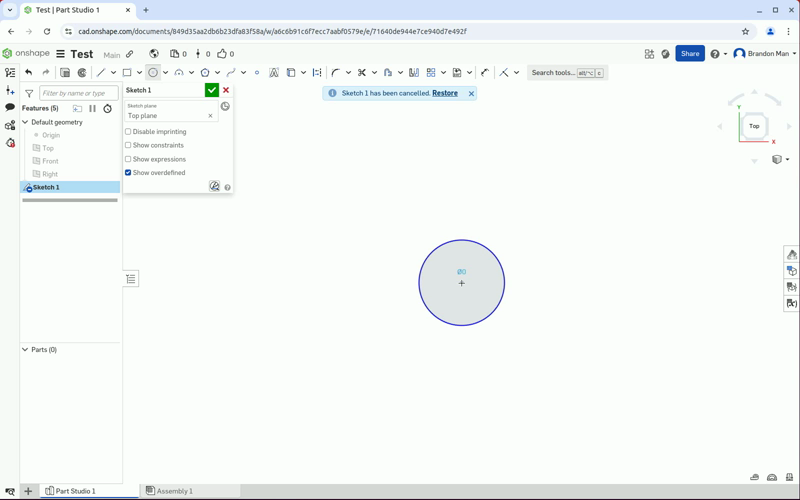
scroll(-6)
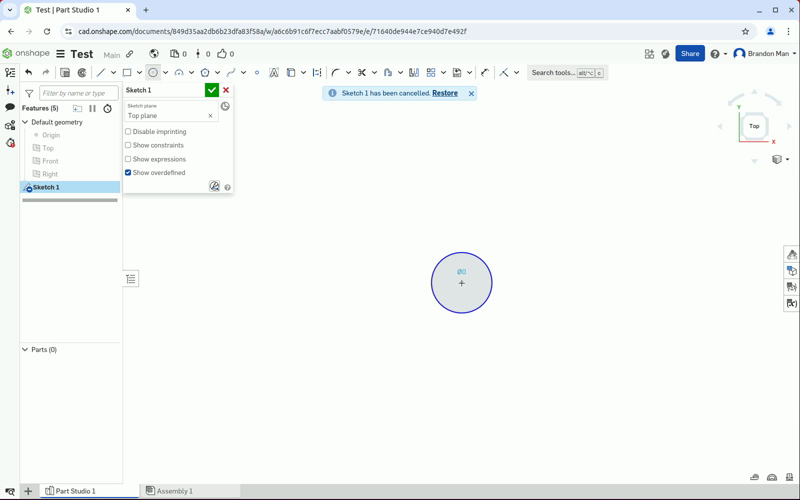
scroll(-6)
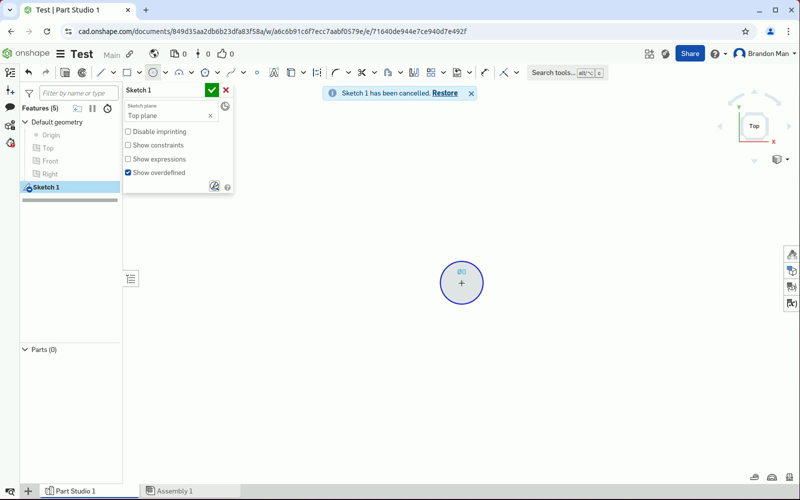
scroll(-6)
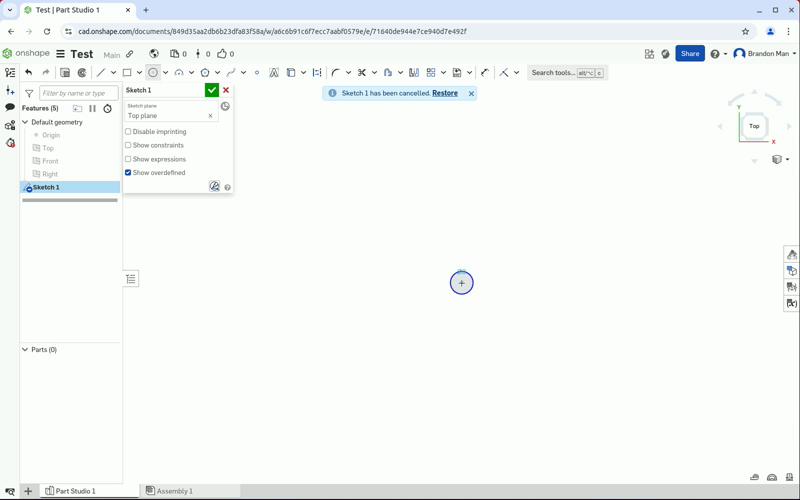
scroll(-6)
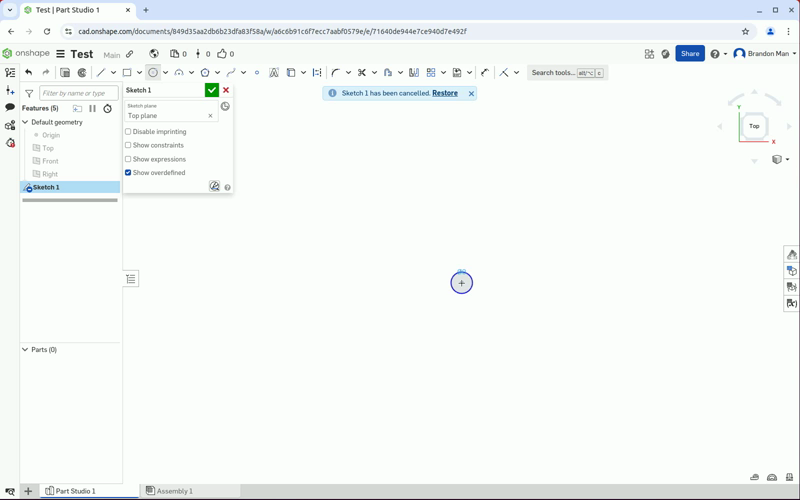
scroll(-6)
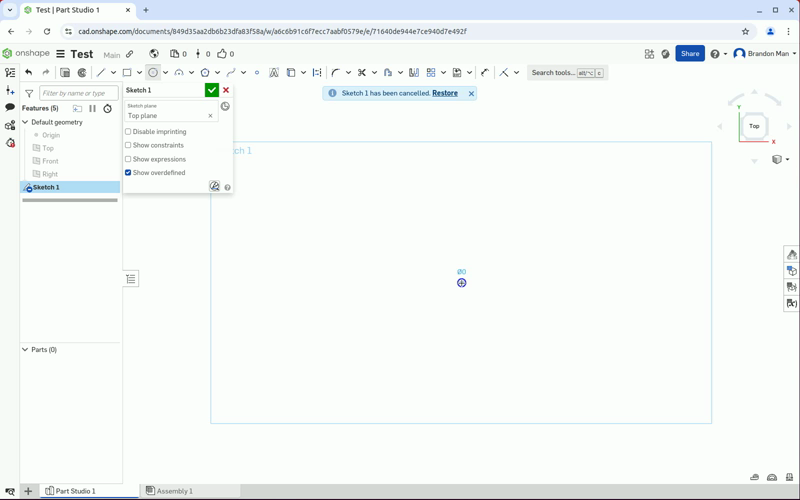
key_up(shift)
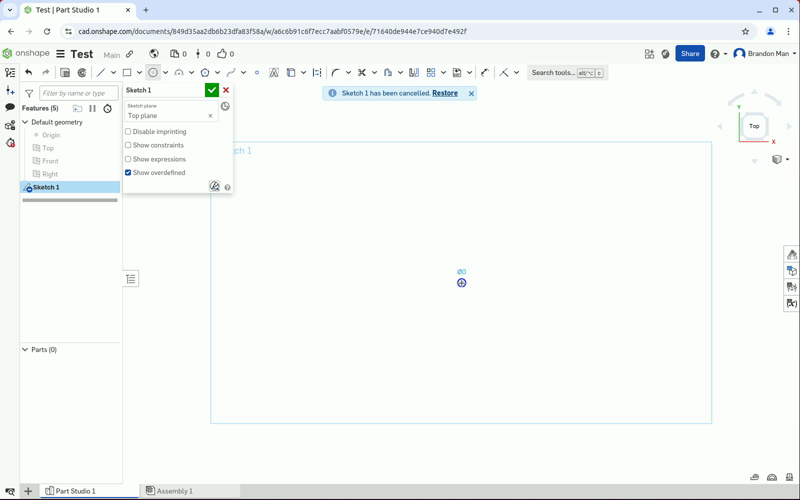
mouse_move(464, 282)
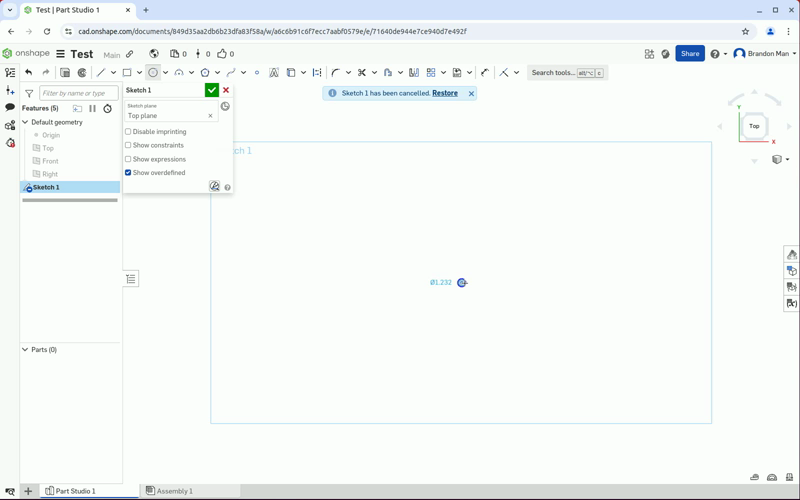
scroll(6)
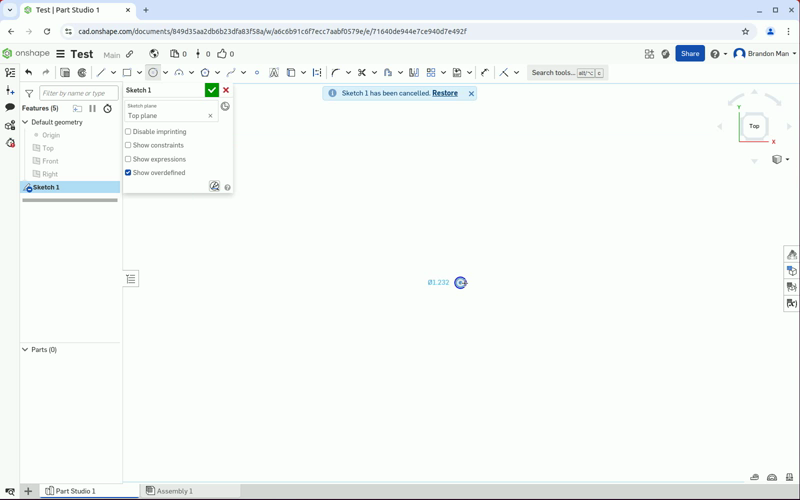
scroll(6)
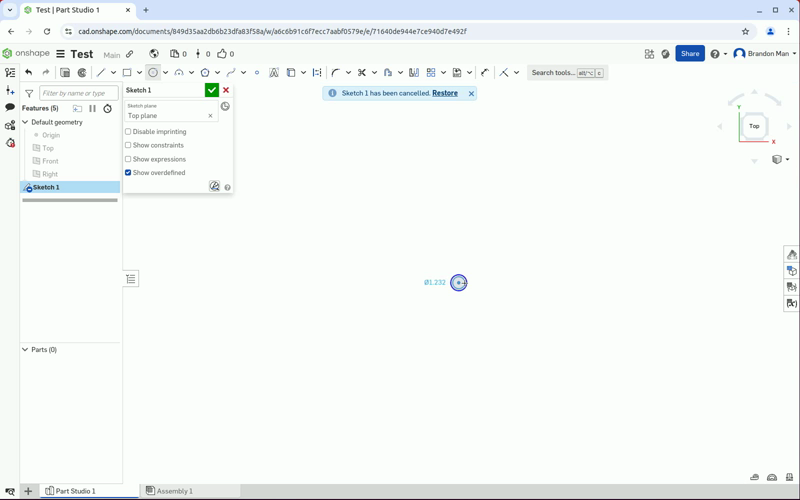
scroll(6)
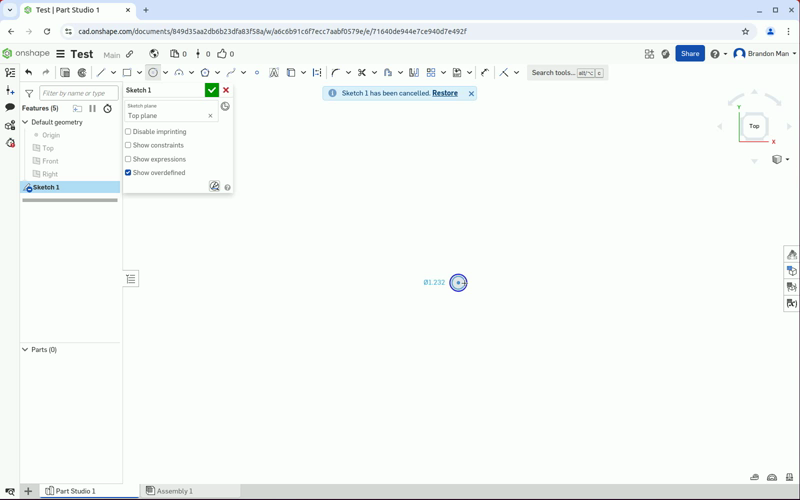
scroll(6)
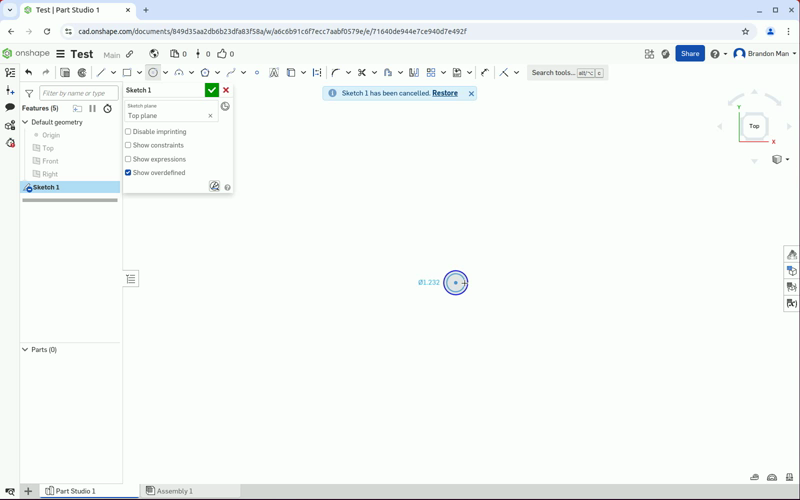
scroll(6)
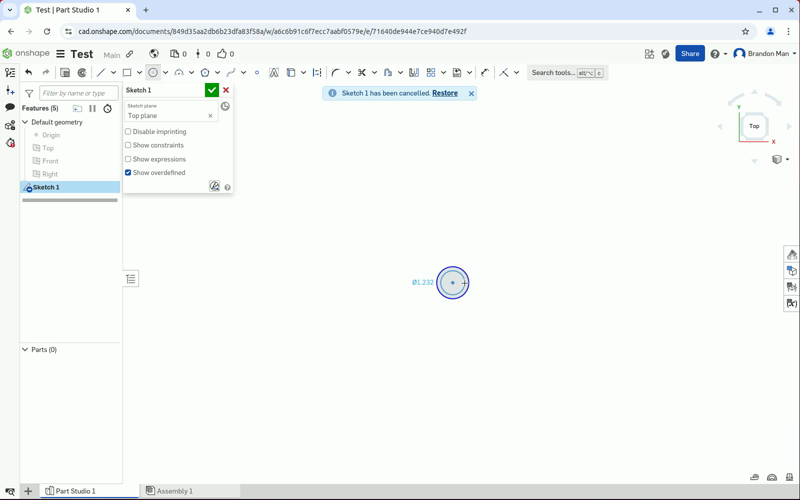
scroll(6)
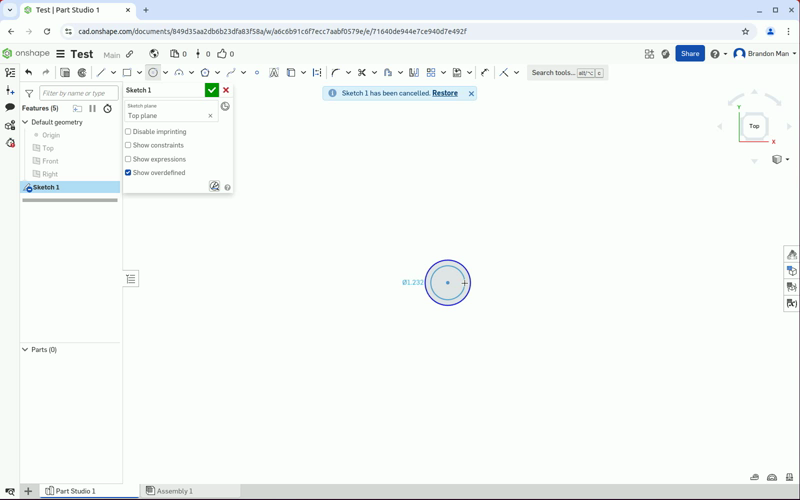
scroll(6)
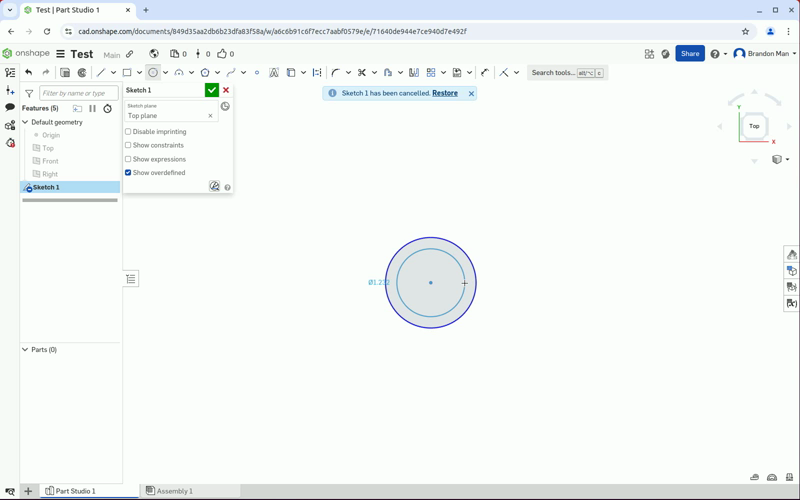
click(464, 282)
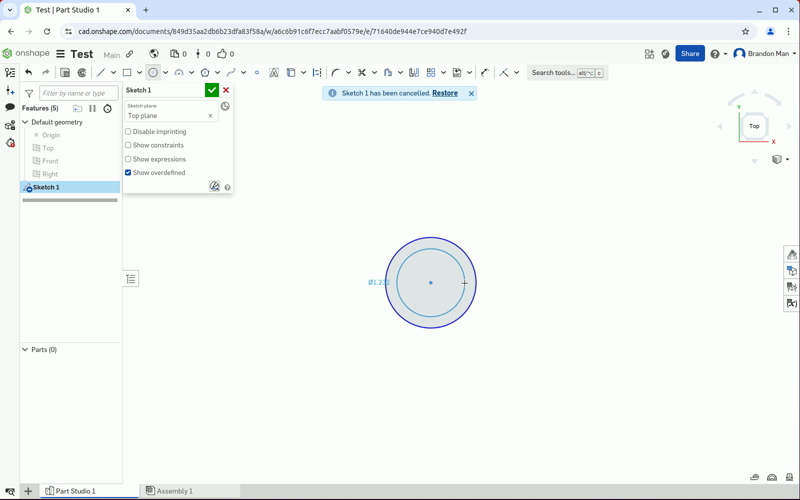
scroll(-6)
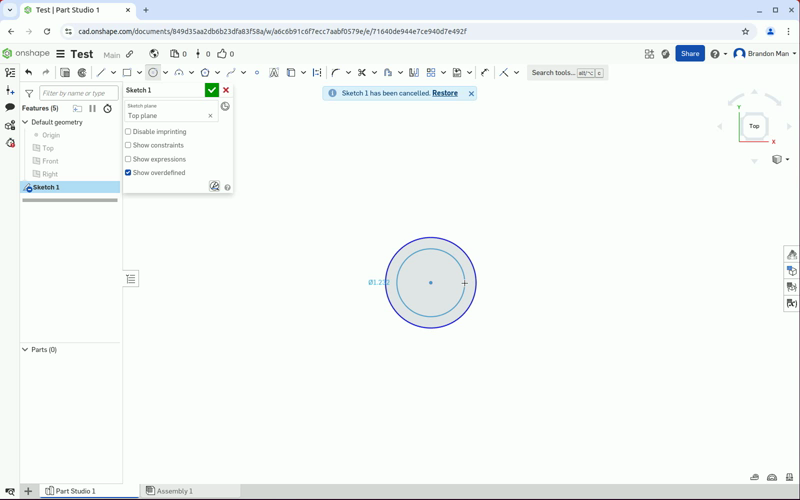
scroll(-6)
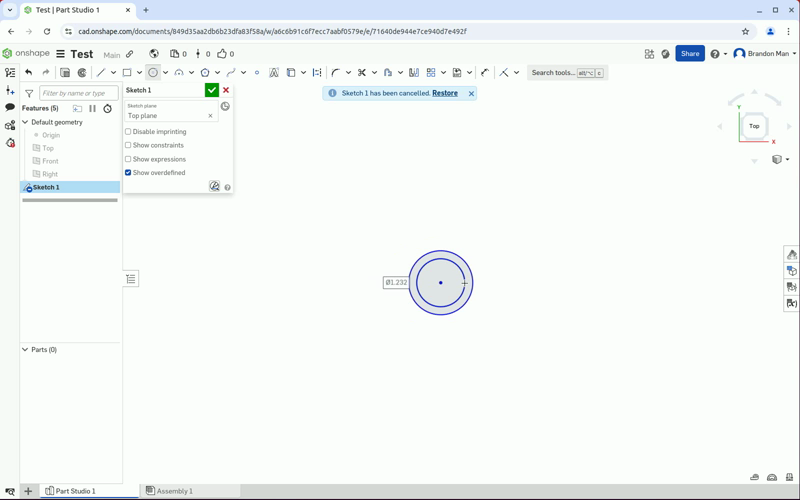
scroll(-6)
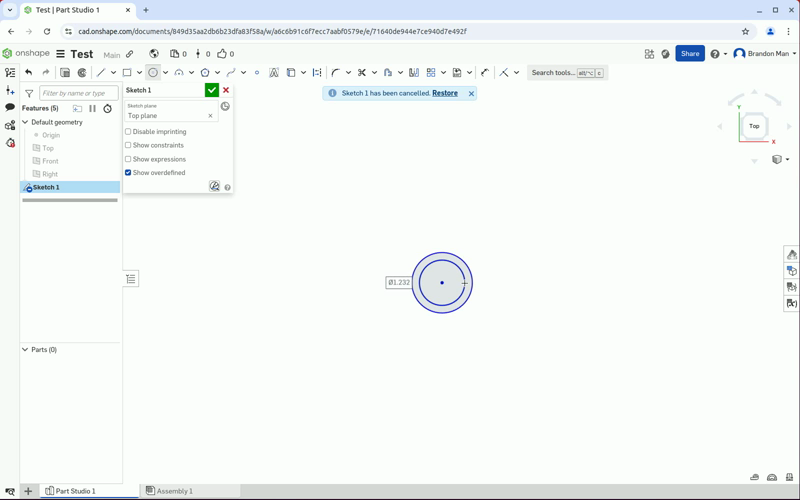
scroll(-6)
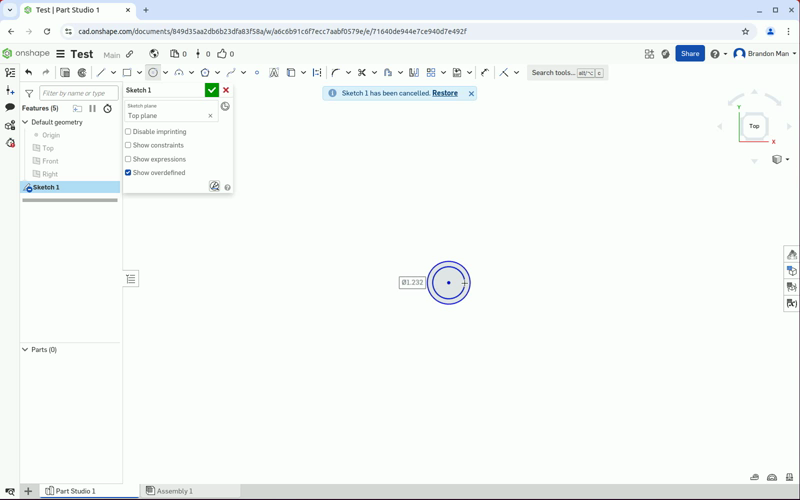
scroll(-6)
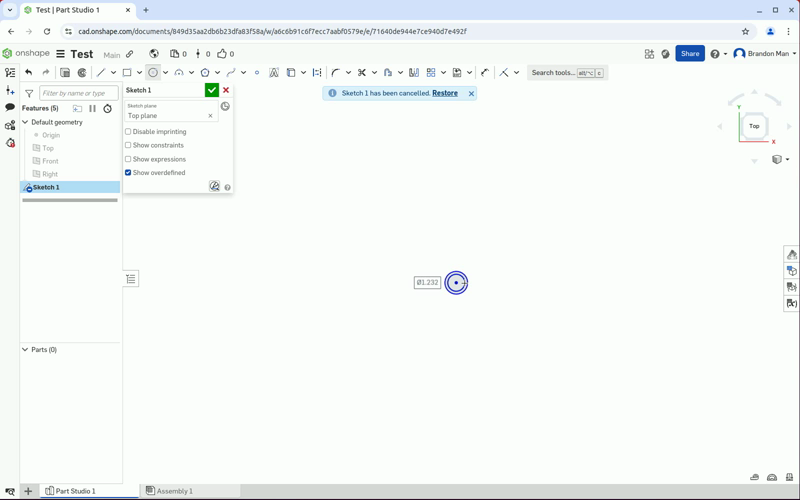
scroll(-6)
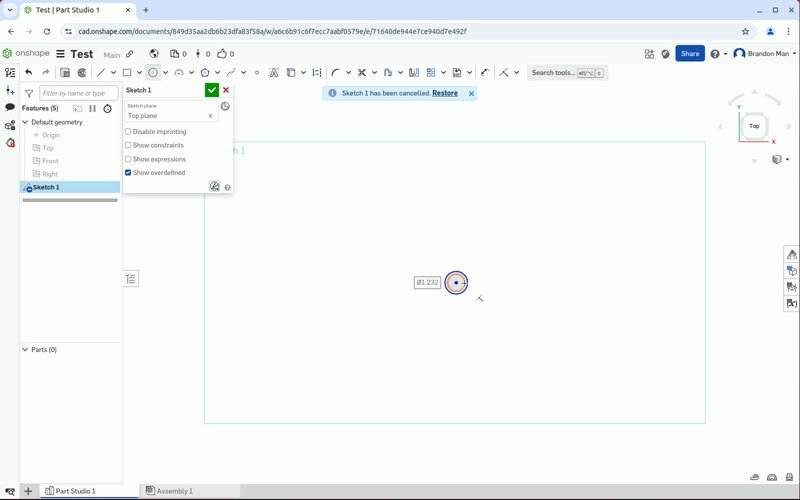
scroll(-6)
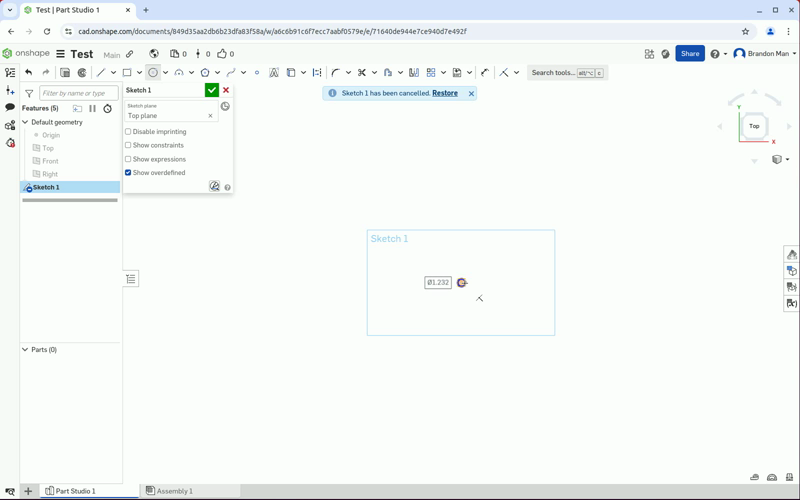
key(esc)
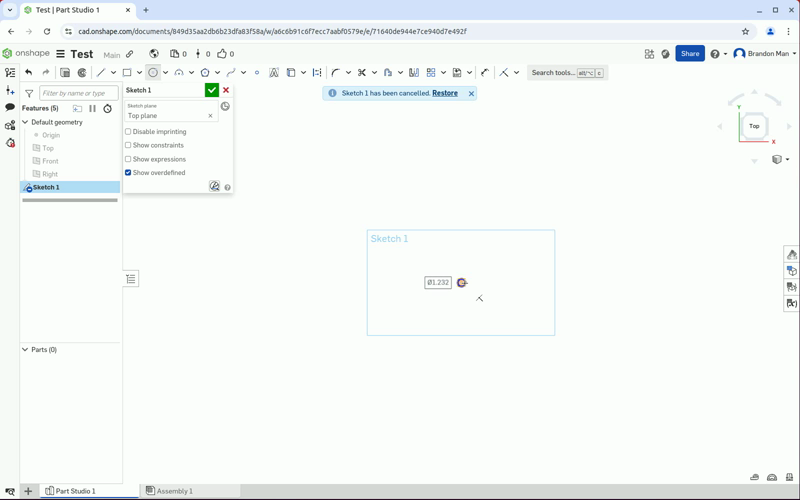
mouse_move(460, 285)
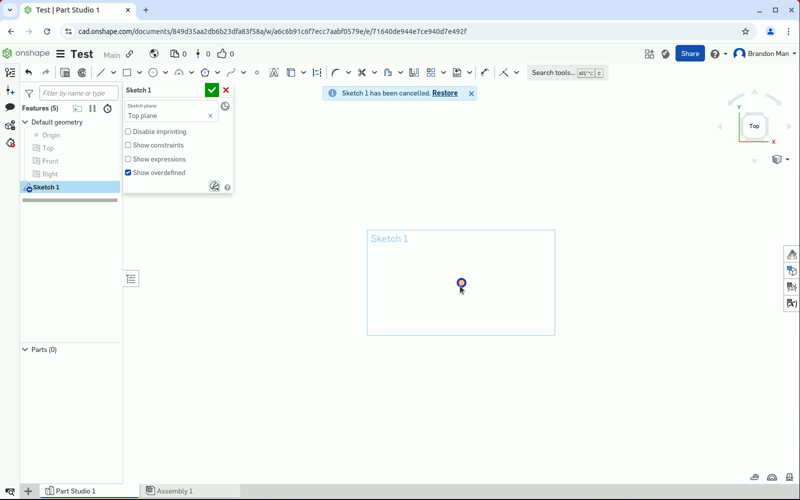
scroll(6)
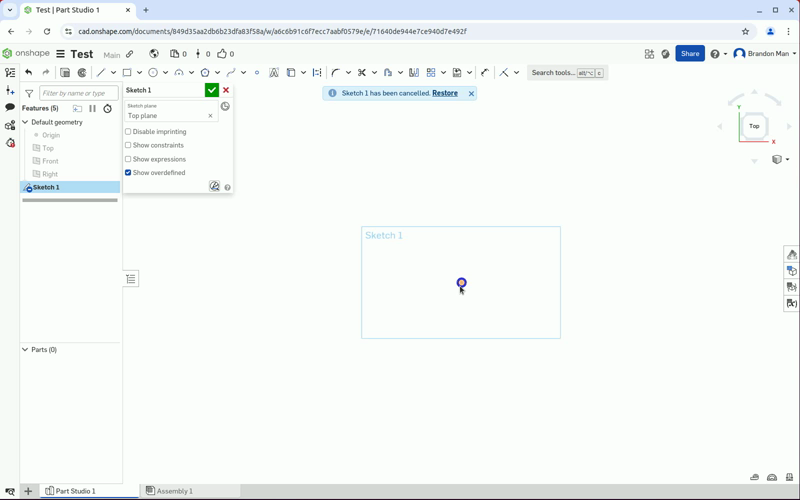
scroll(6)
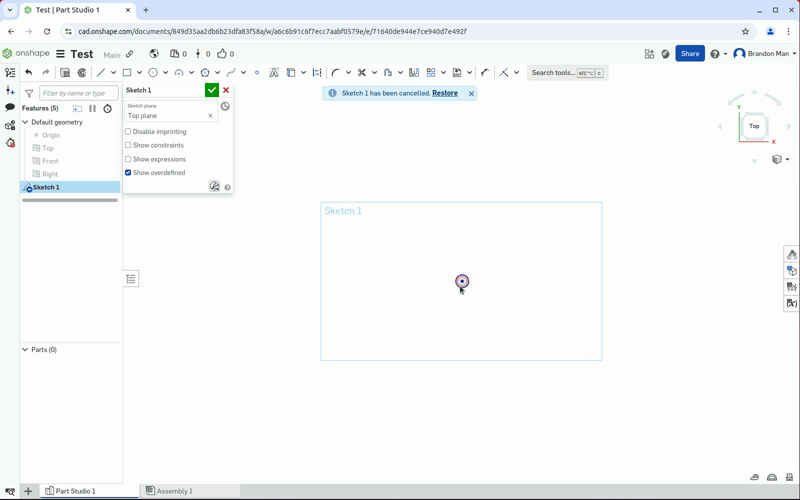
scroll(6)
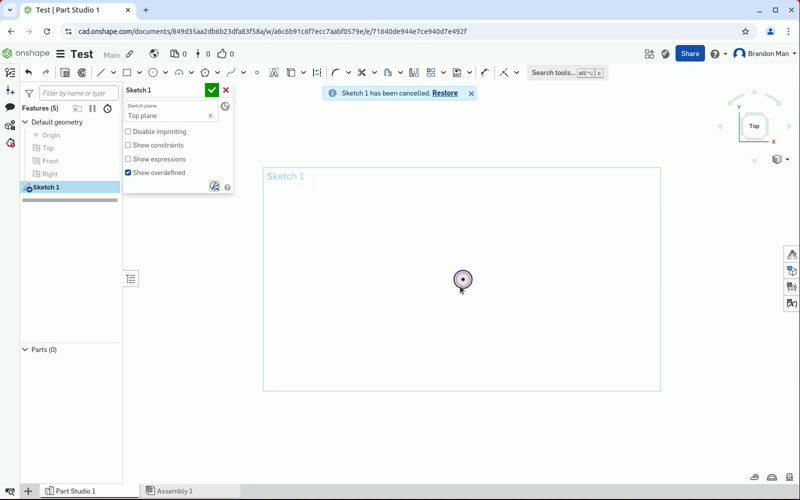
scroll(6)
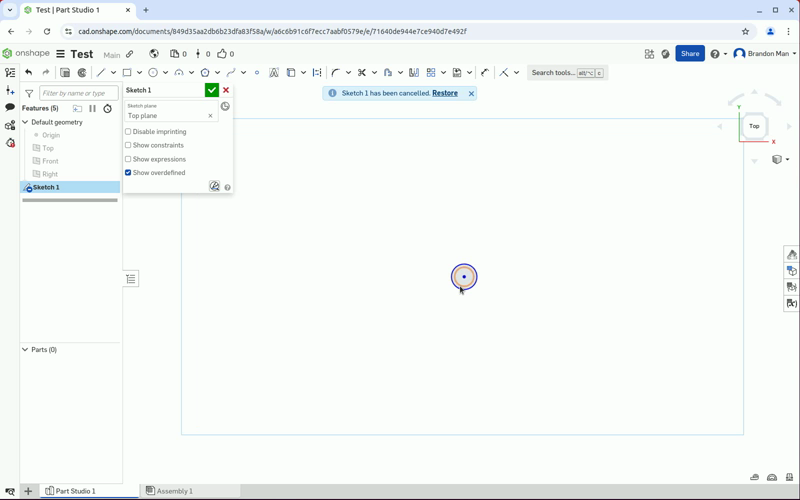
scroll(6)
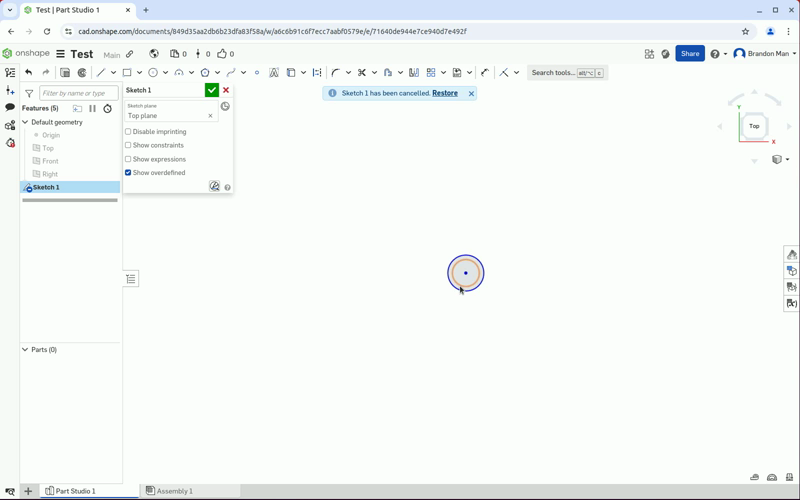
scroll(6)
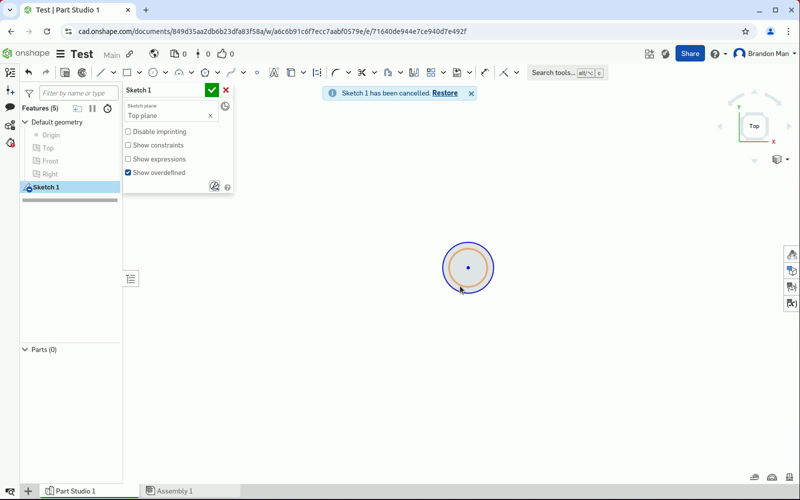
scroll(6)
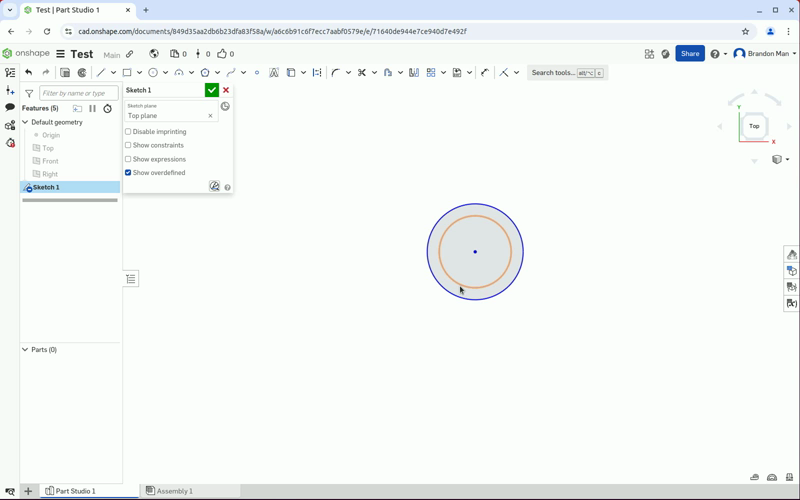
click(460, 285)
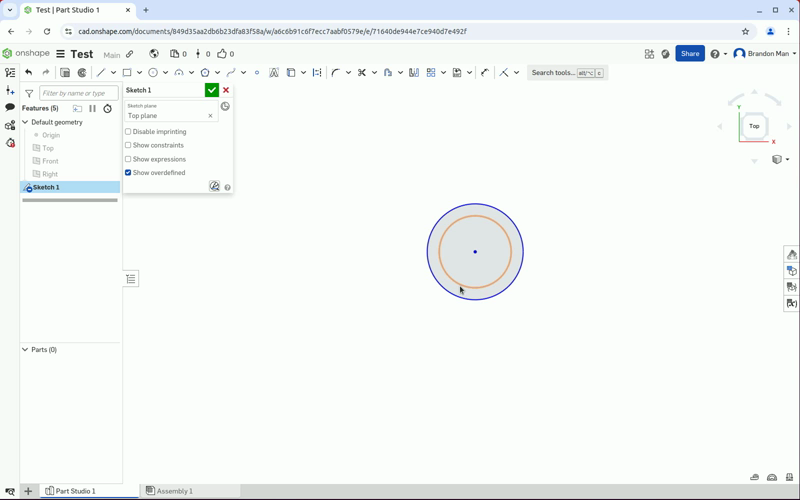
scroll(-6)
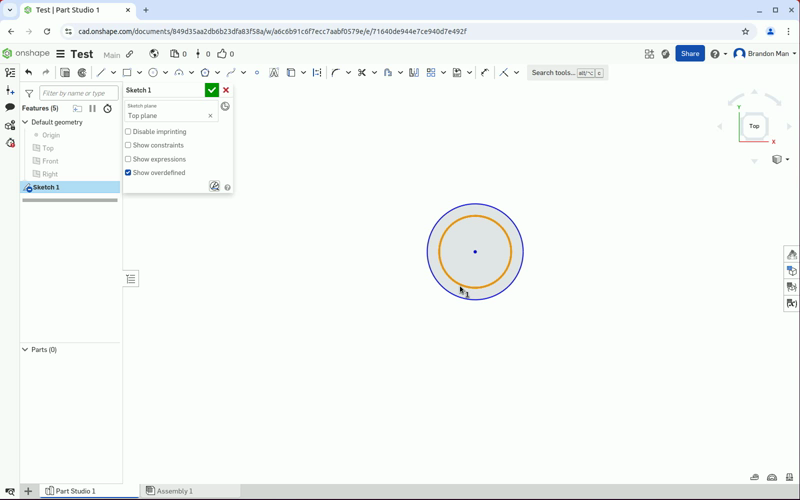
scroll(-6)
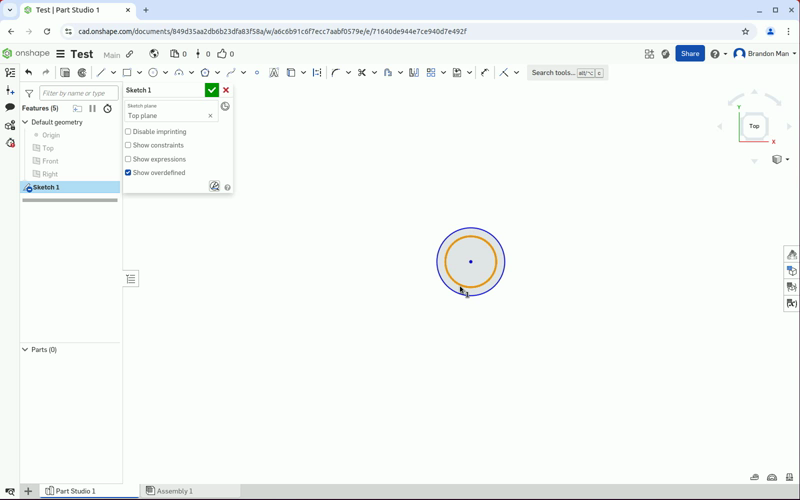
scroll(-6)
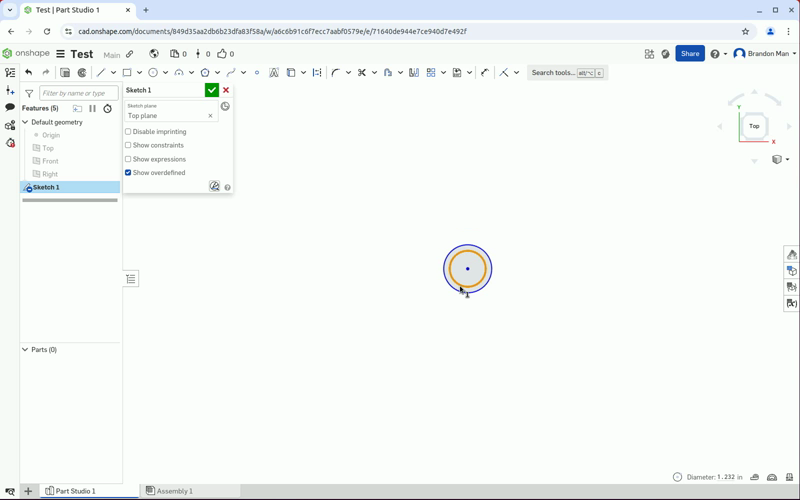
scroll(-6)
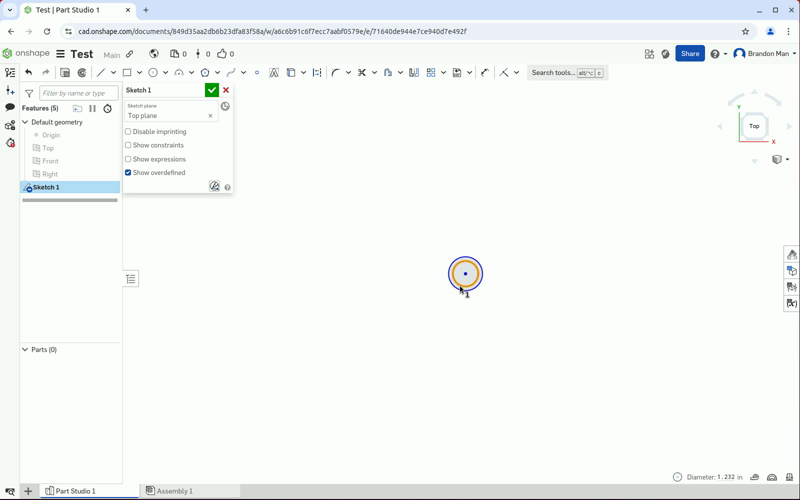
scroll(-6)
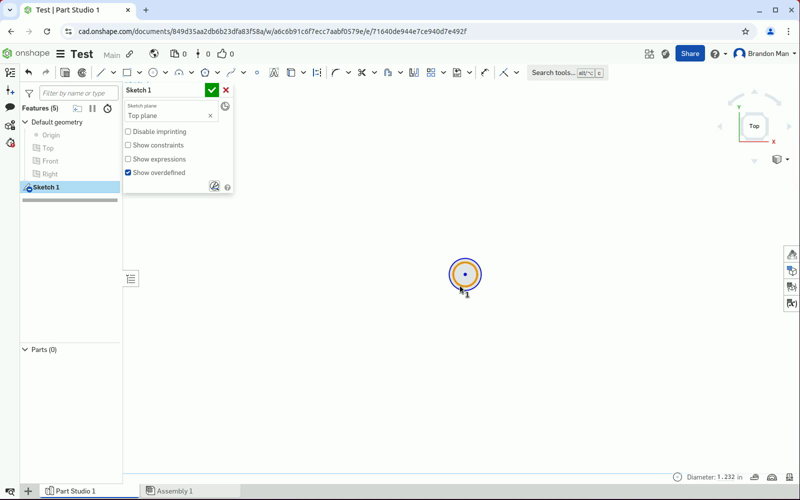
scroll(-6)
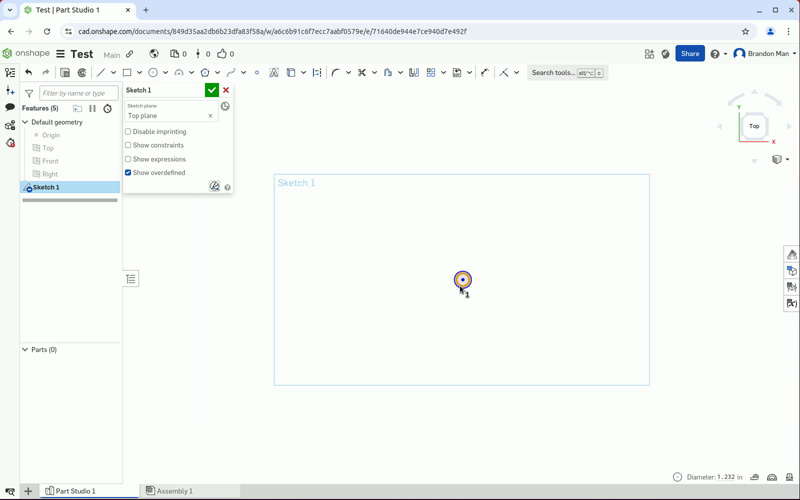
scroll(-6)
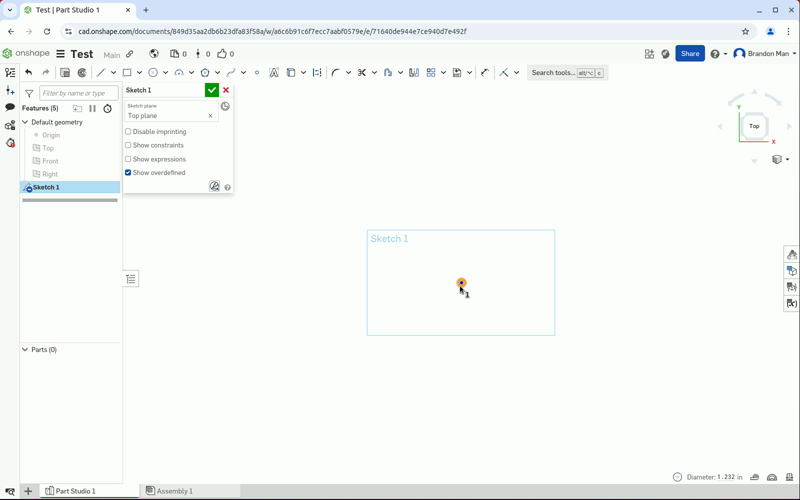
mouse_move(73, 352)
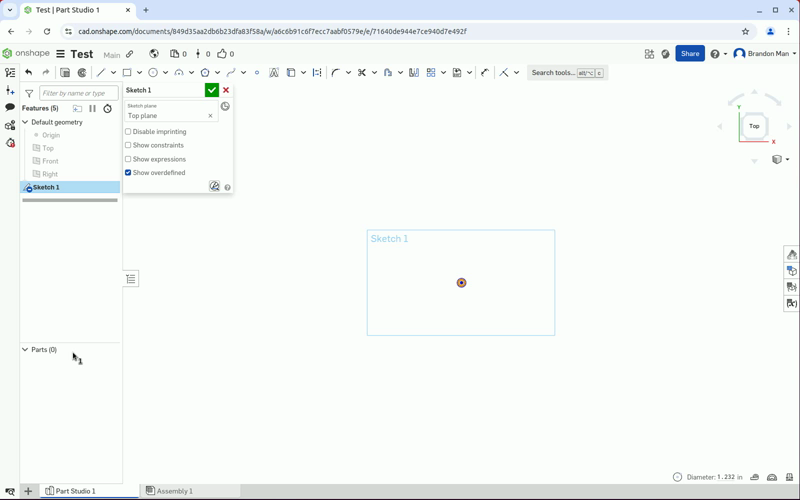
key(shift+y)
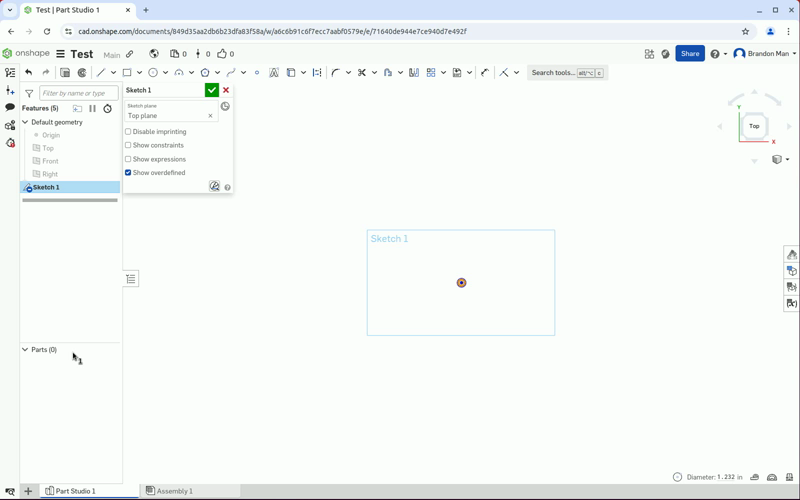
key(shift+e)
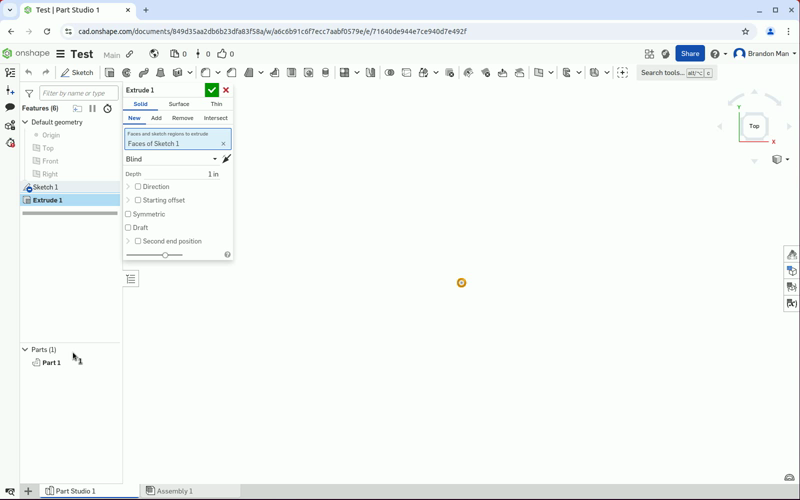
mouse_move(143, 106)
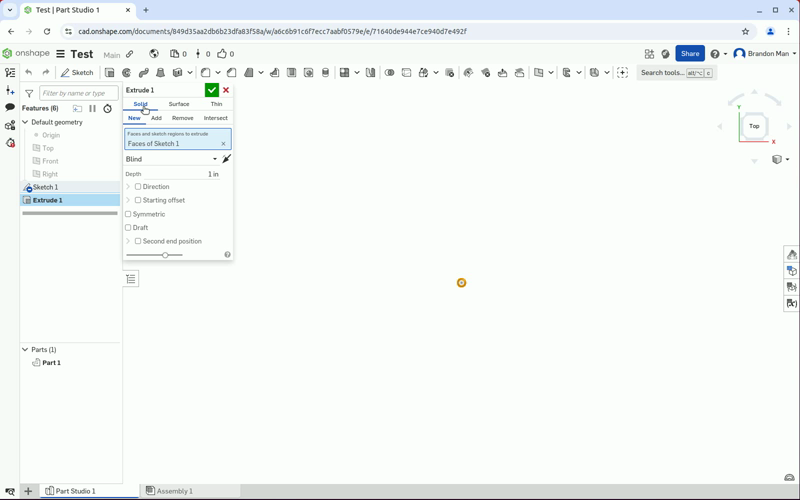
click(143, 106)
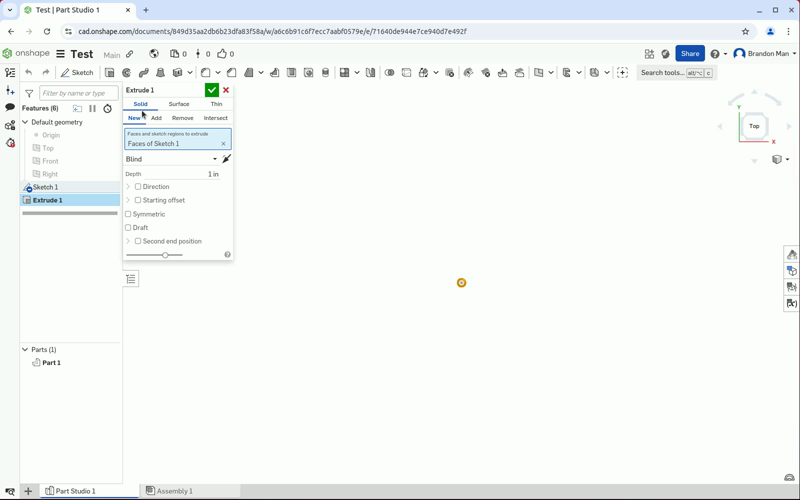
mouse_move(137, 120)
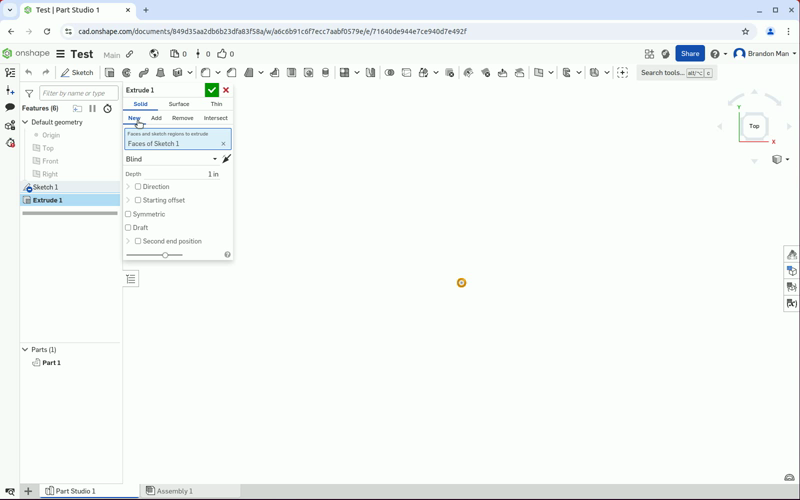
click(137, 120)
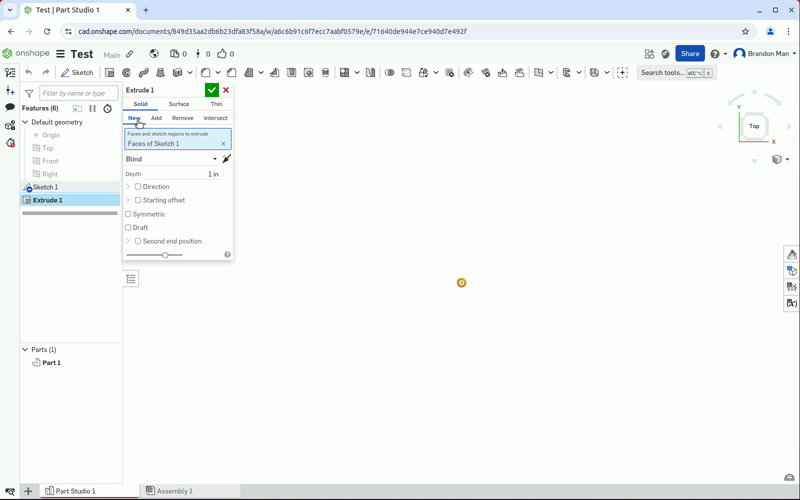
key(tab, 4)
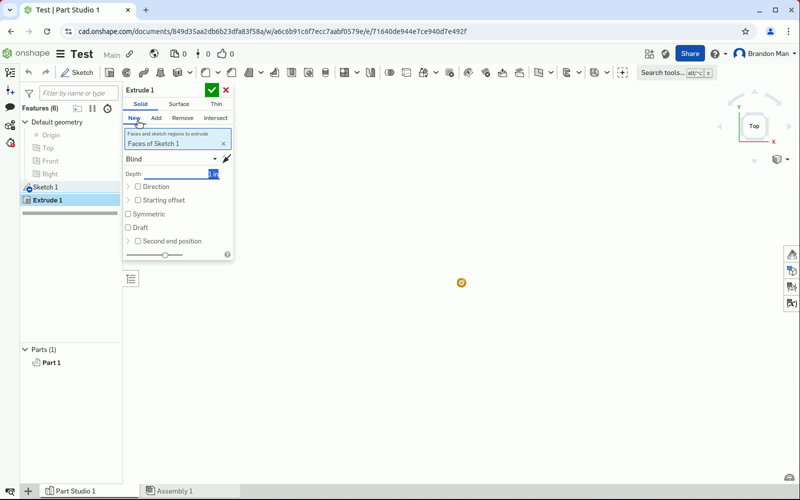
text(23.108)
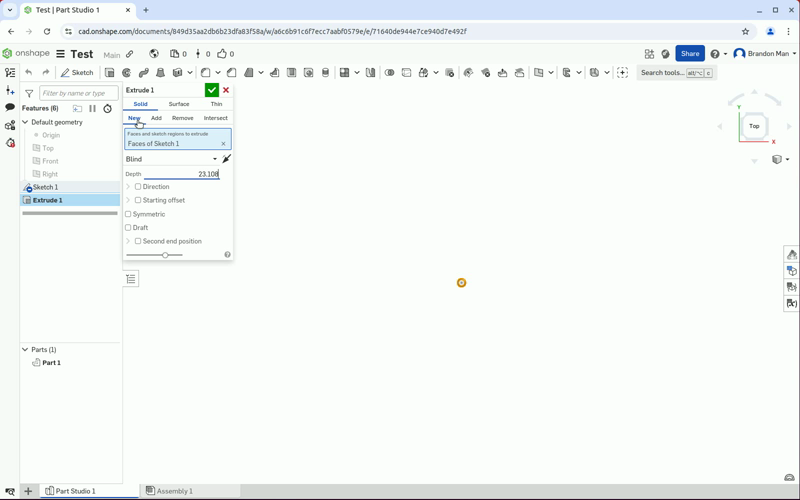
key(enter)
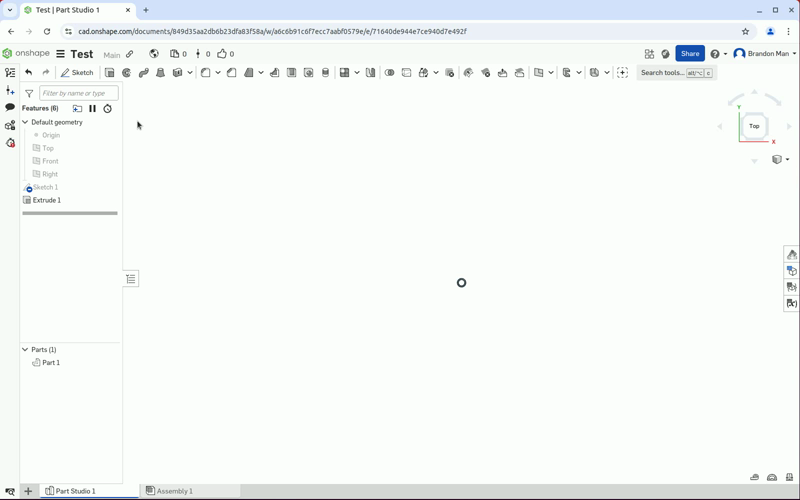
key(shift+h)
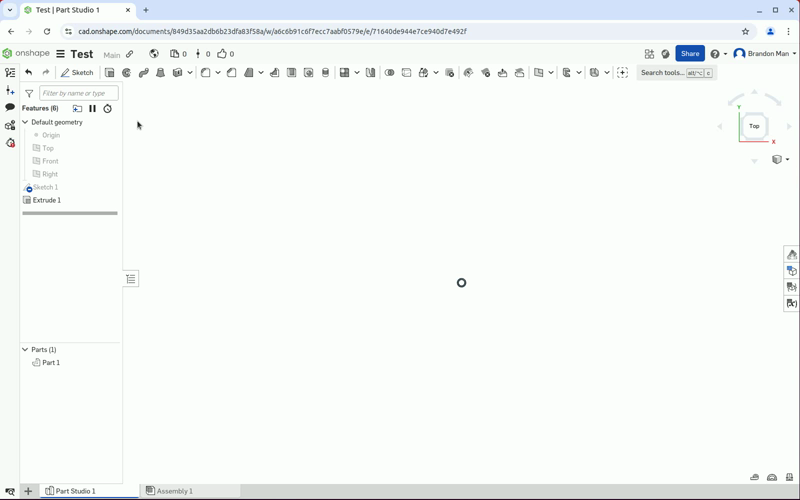
key(shift+h)
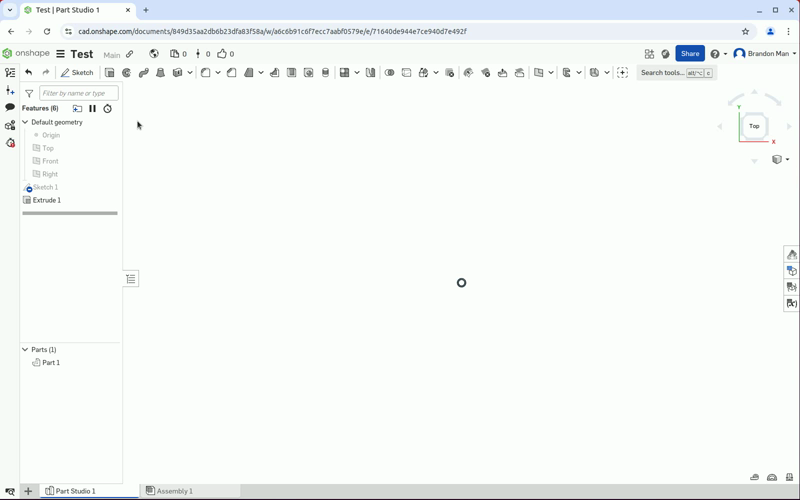
mouse_move(73, 189)
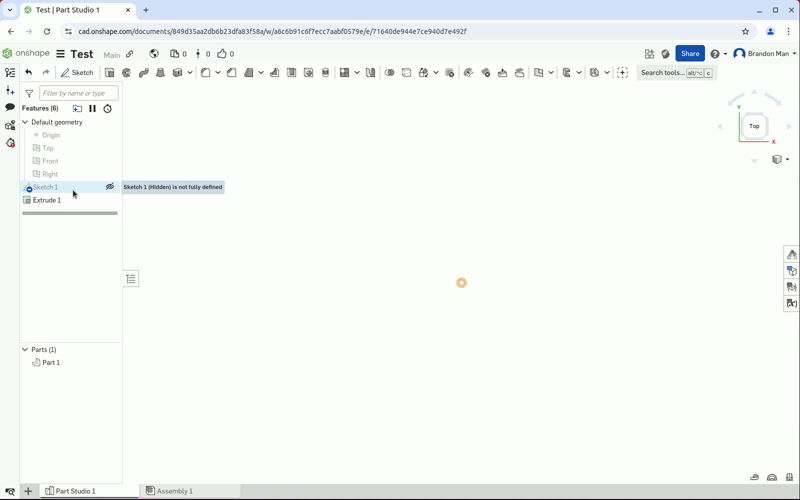
click(73, 189)
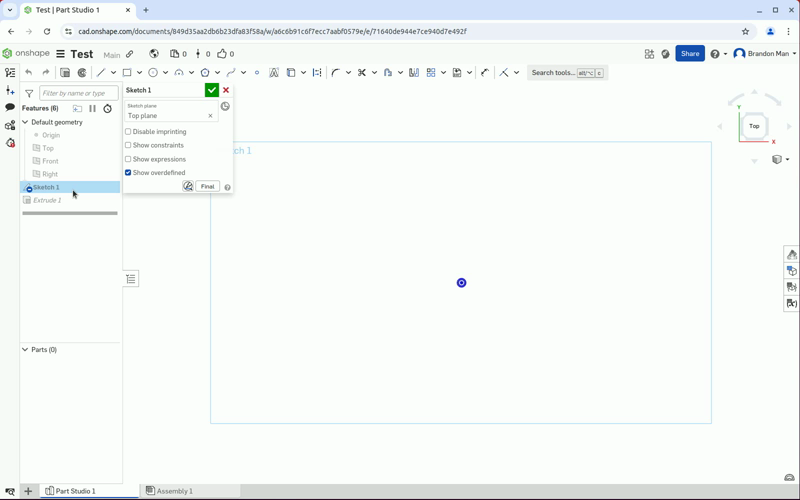
mouse_move(229, 92)
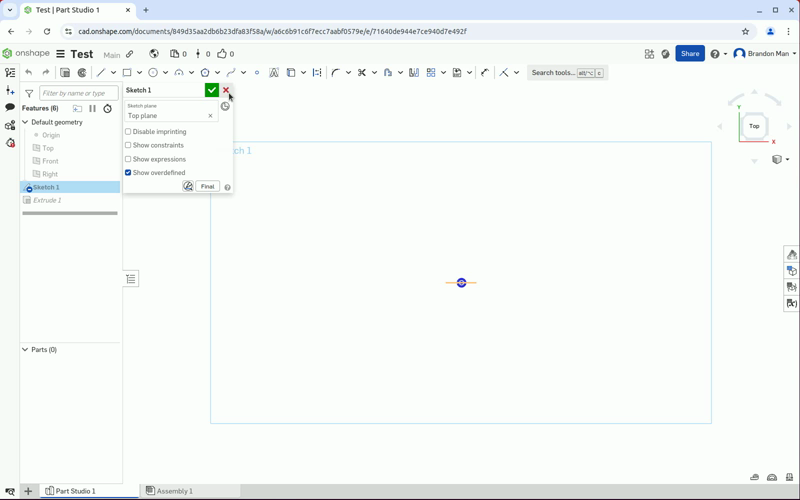
click(229, 92)
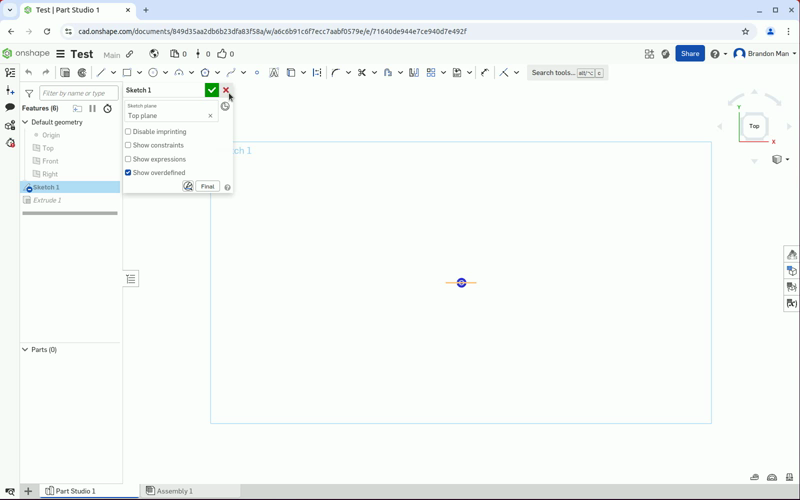
key(shift+s)
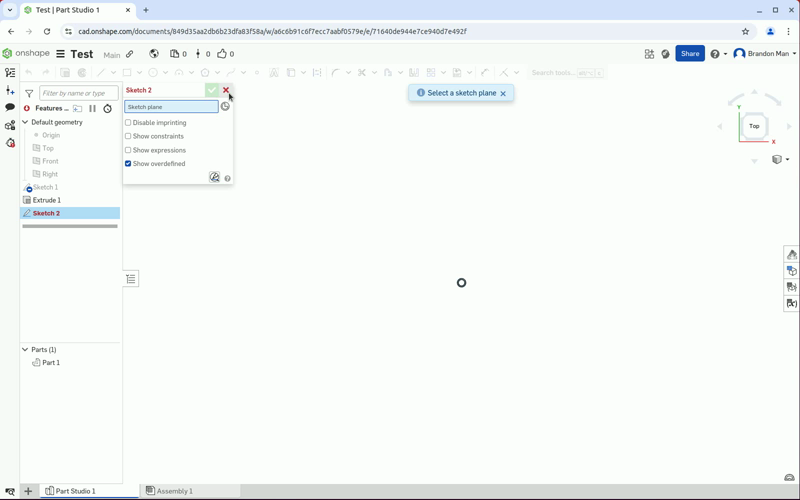
mouse_move(73, 150)
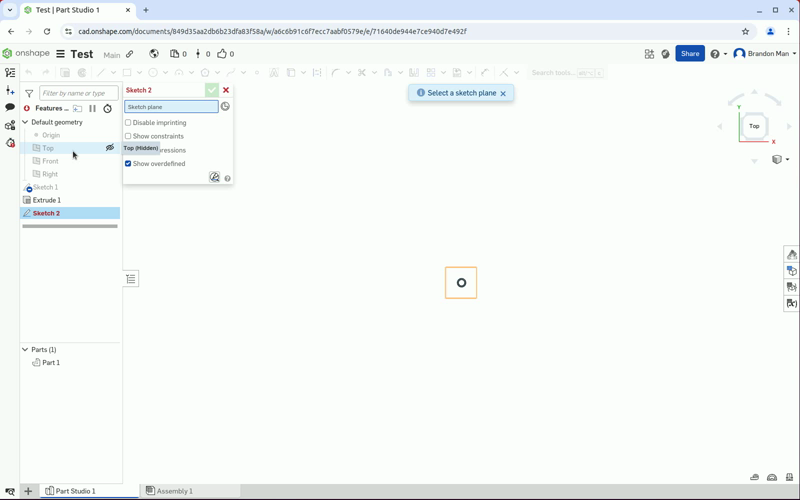
click(73, 150)
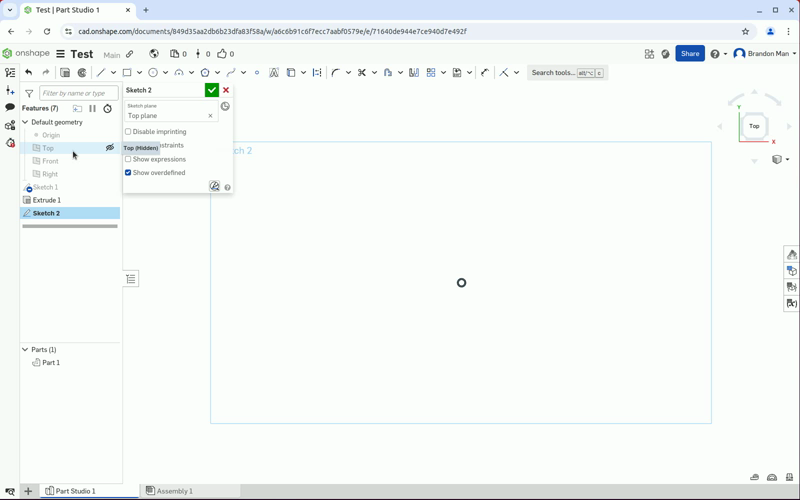
mouse_move(73, 352)
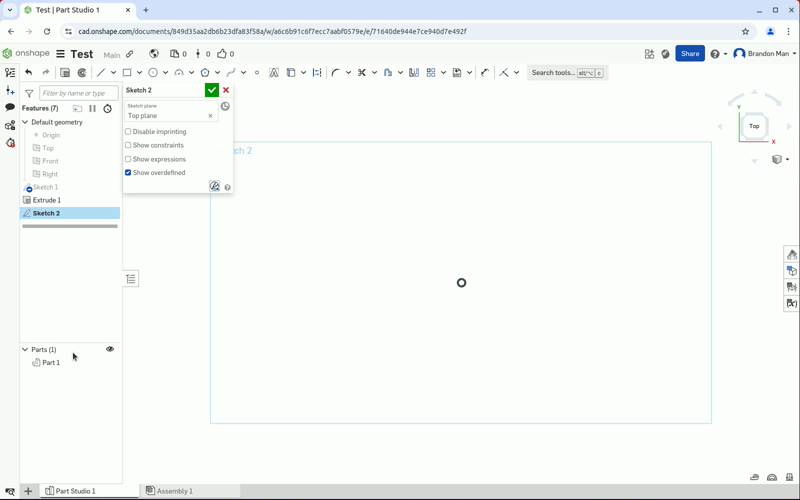
key(y)
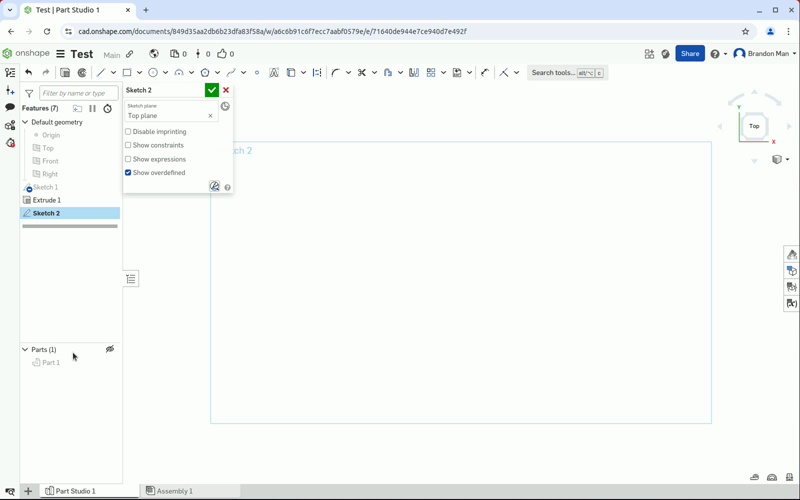
key(l)
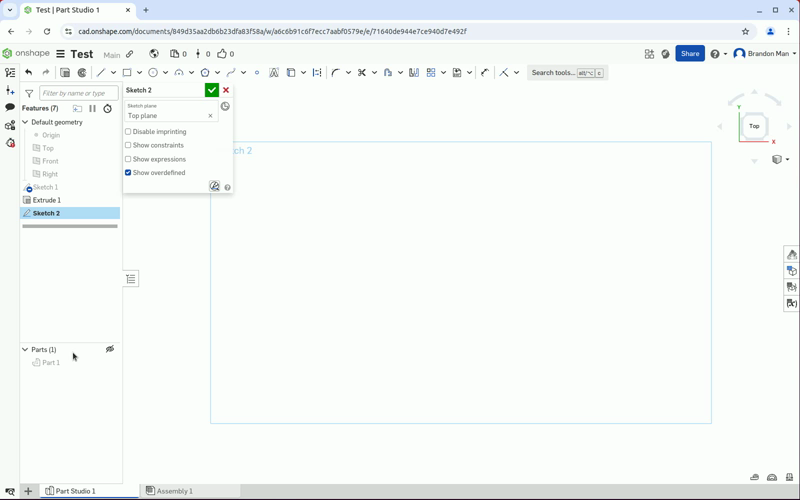
key_down(shift)
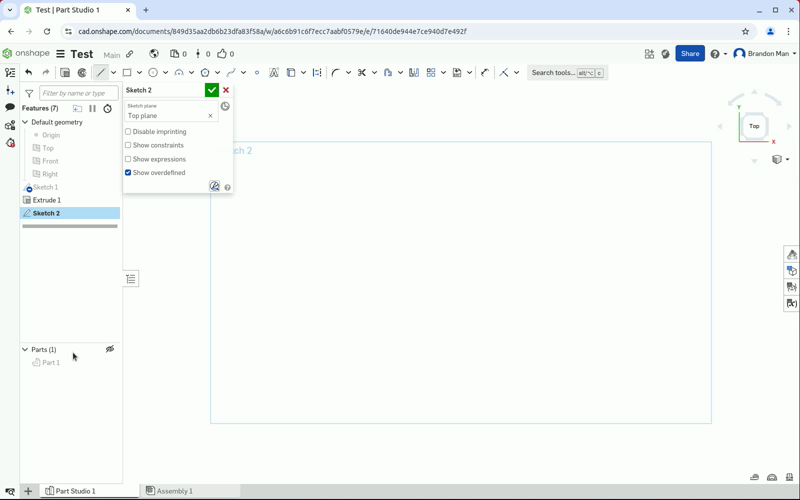
mouse_move(451, 294)
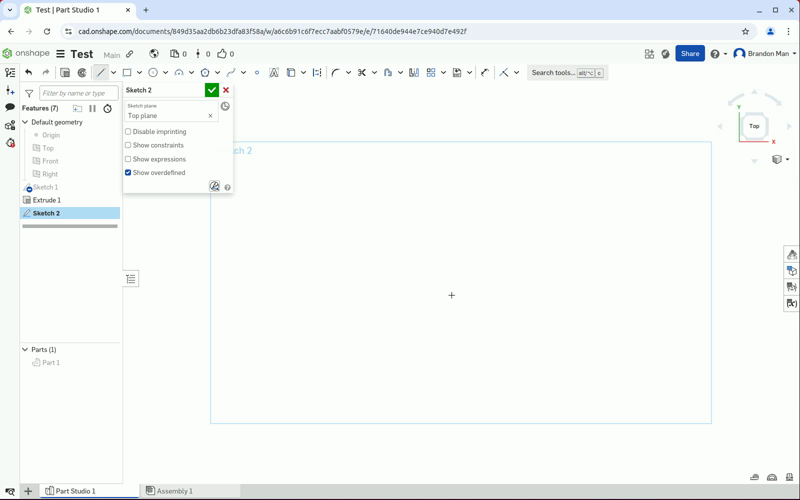
click(451, 294)
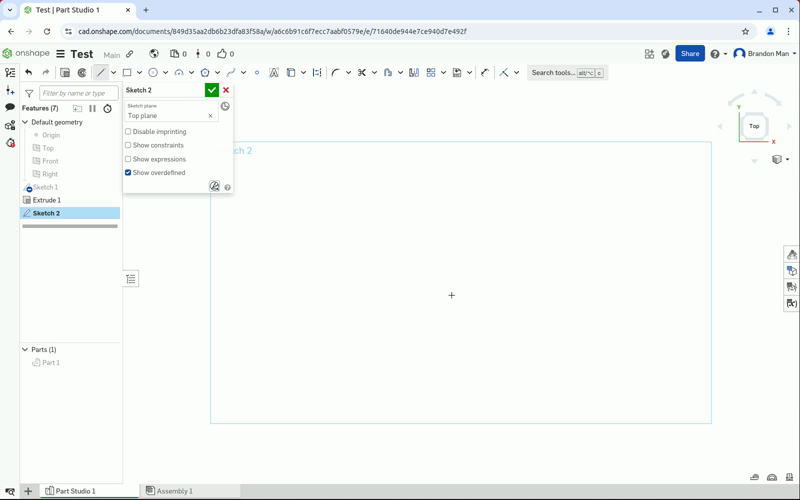
key_up(shift)
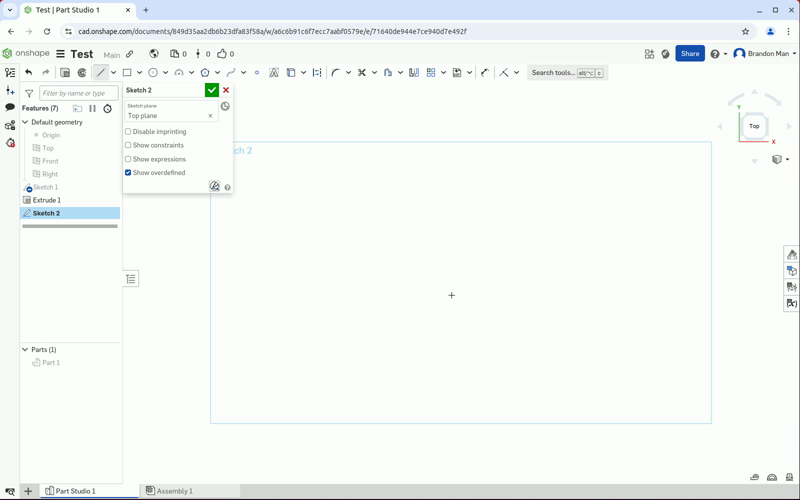
key_down(shift)
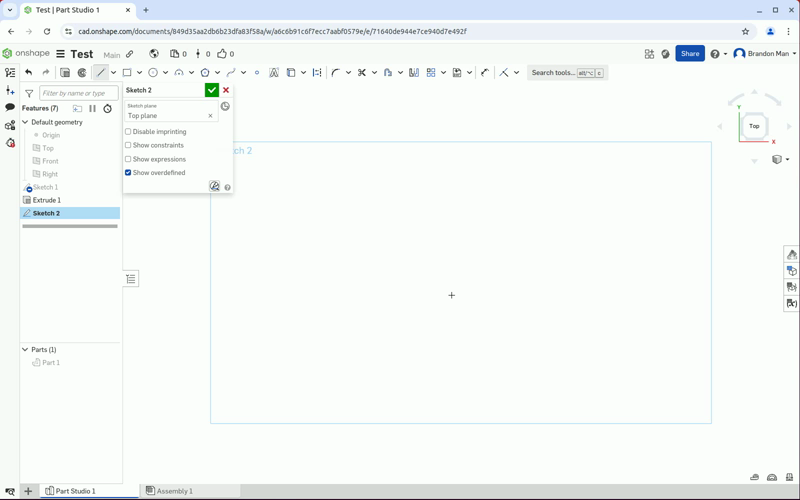
mouse_move(481, 294)
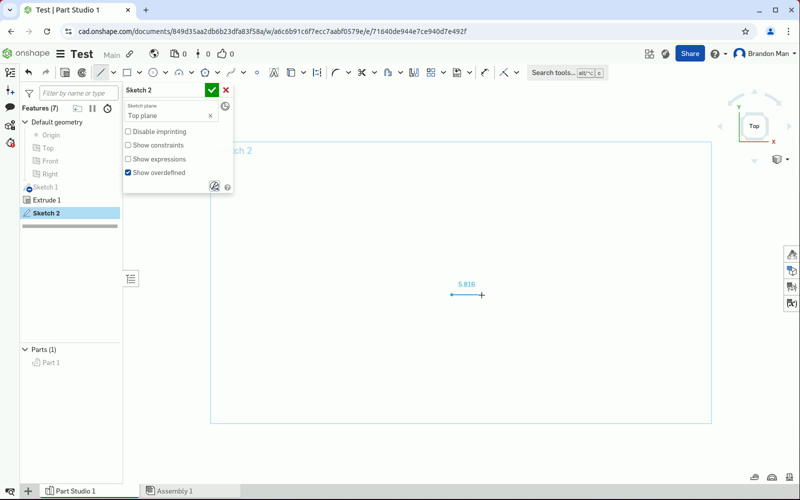
mouse_move(470, 294)
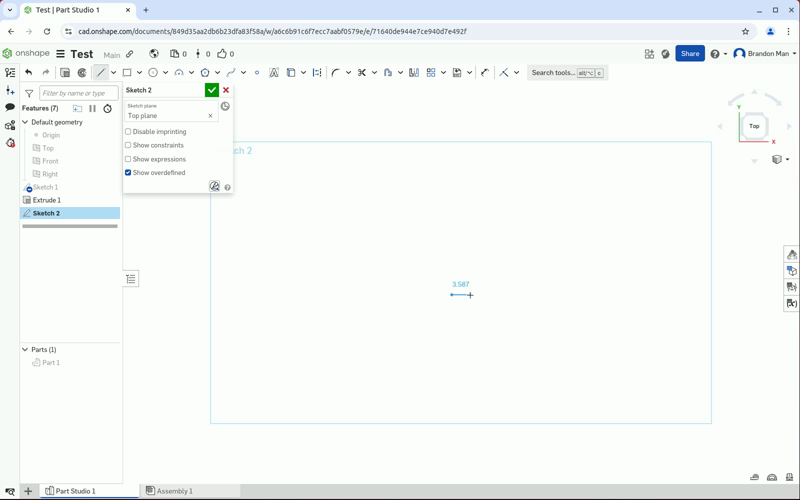
click(470, 294)
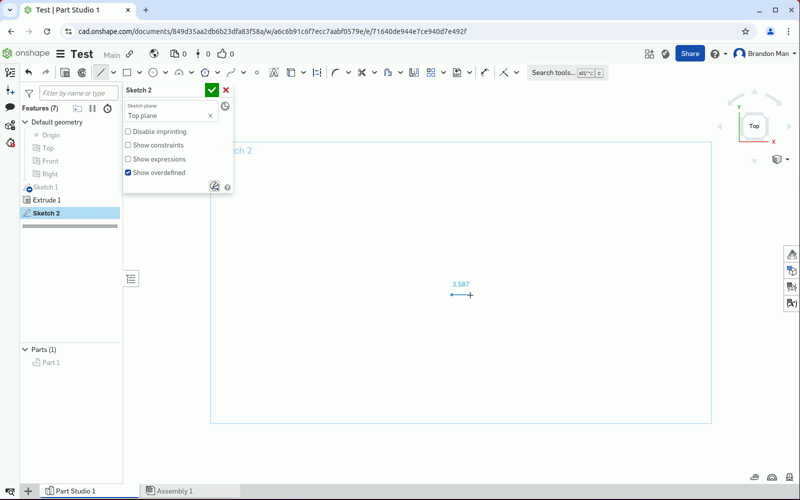
key_up(shift)
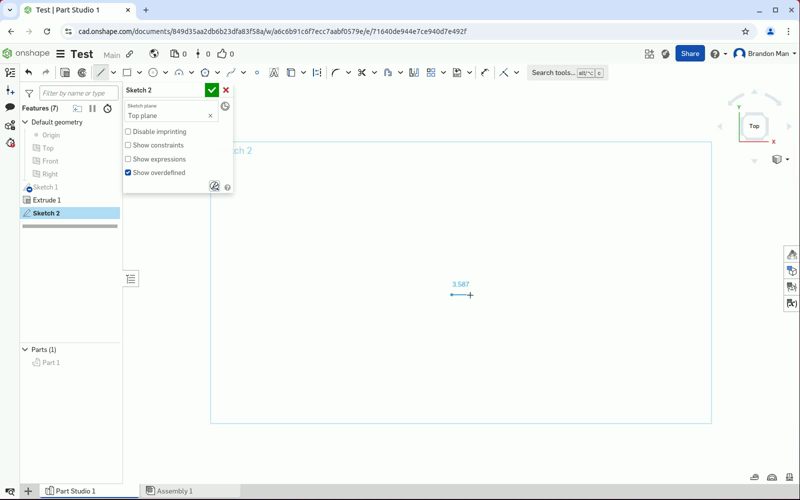
key_down(shift)
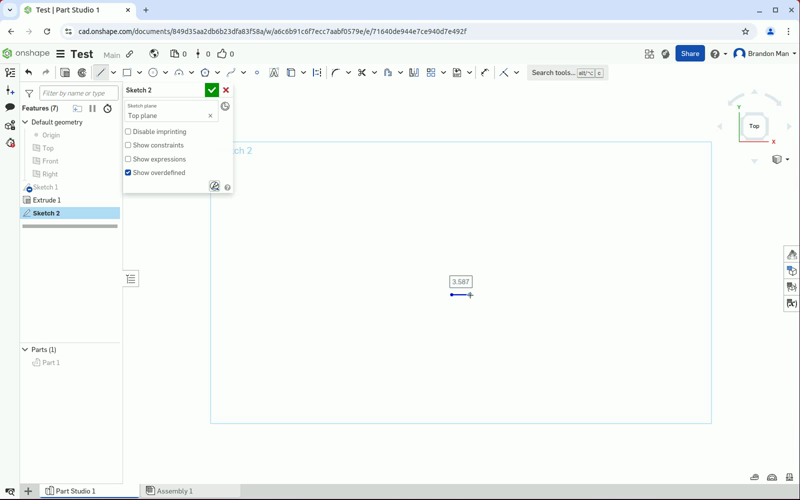
mouse_move(500, 294)
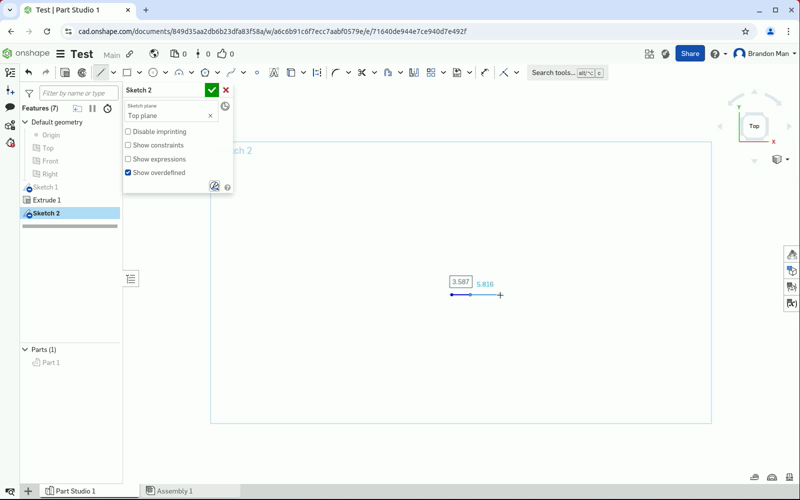
mouse_move(470, 277)
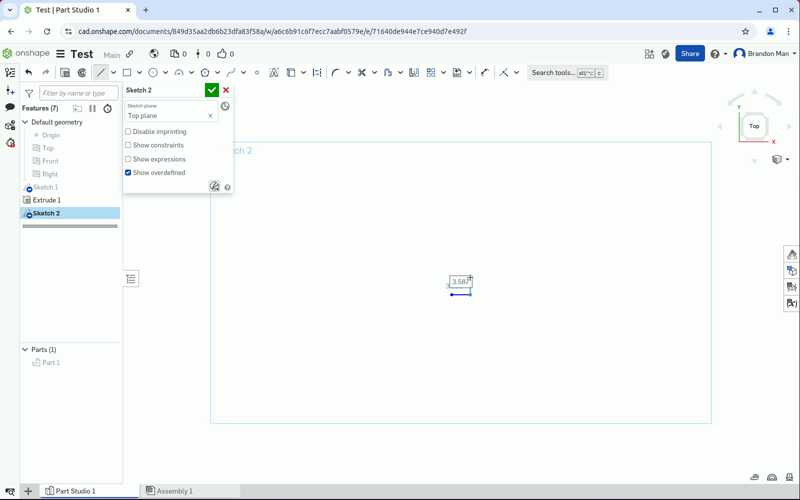
click(470, 277)
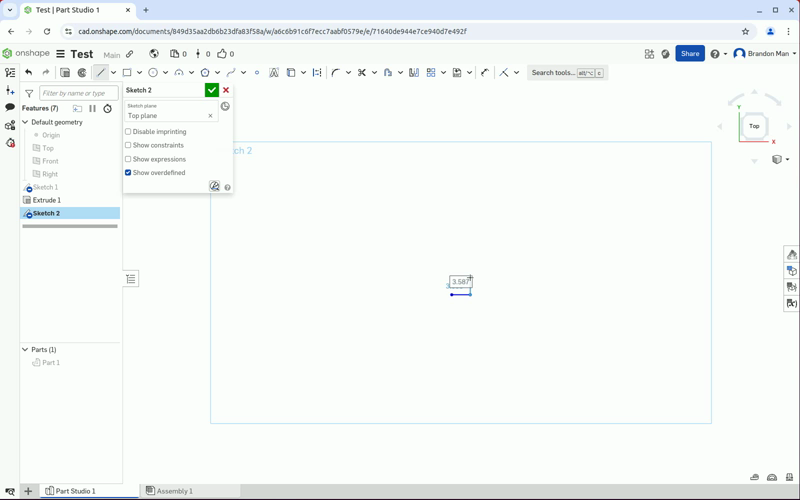
key_up(shift)
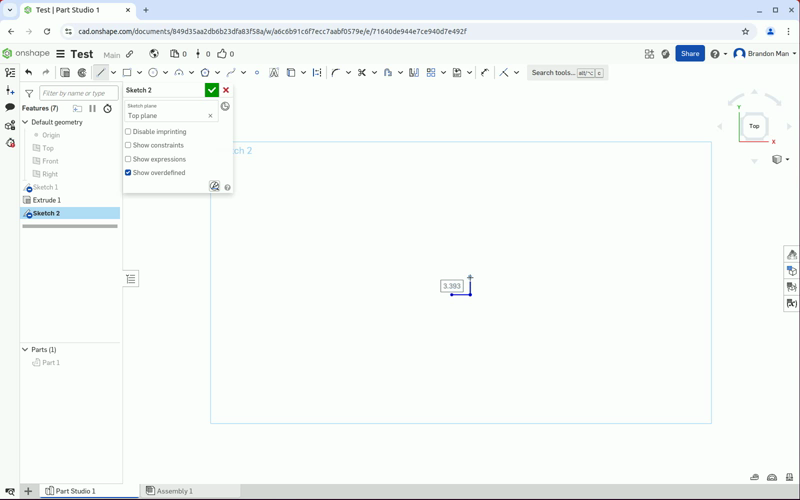
key_down(shift)
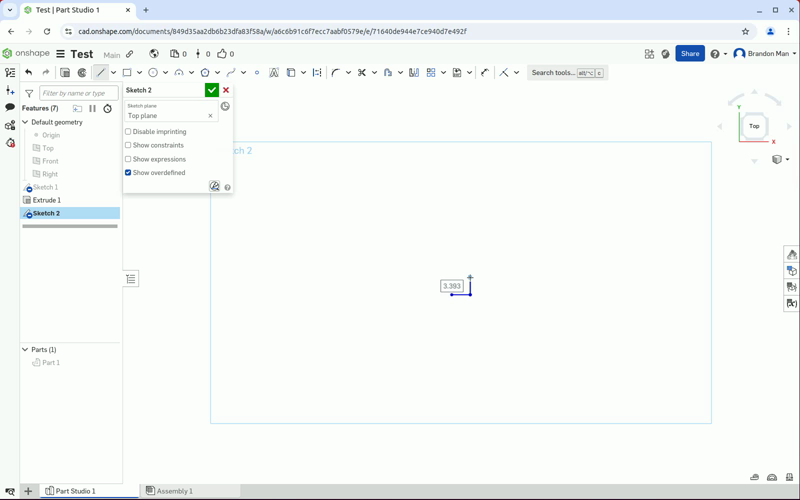
mouse_move(500, 277)
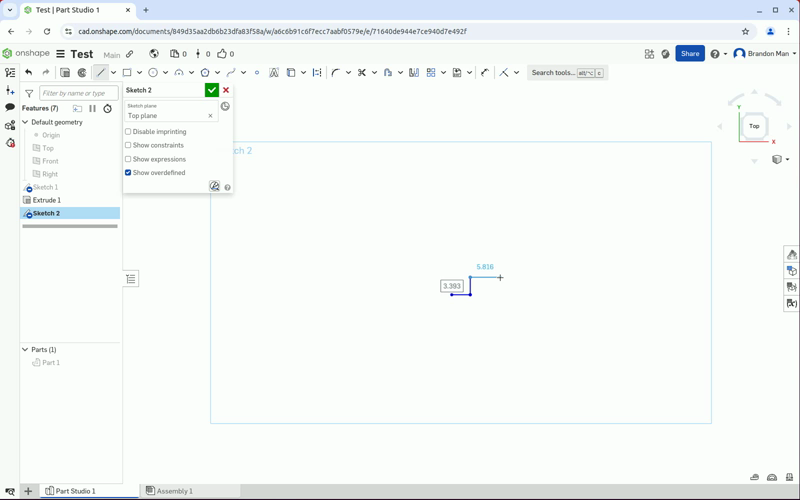
mouse_move(451, 277)
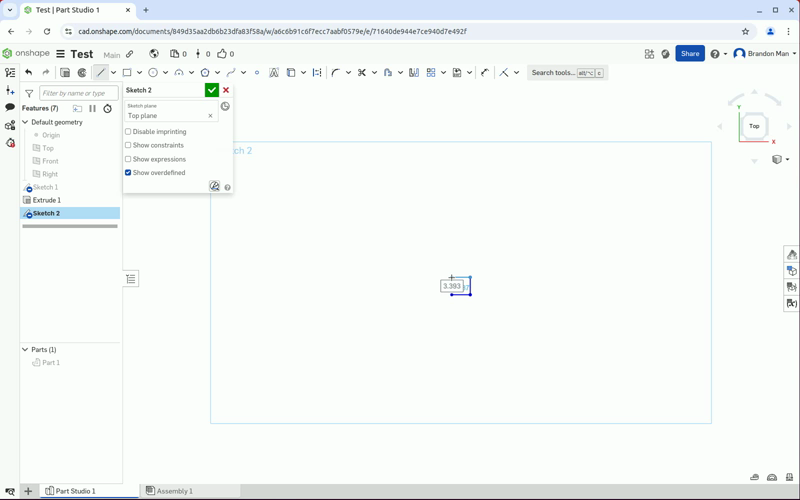
click(451, 277)
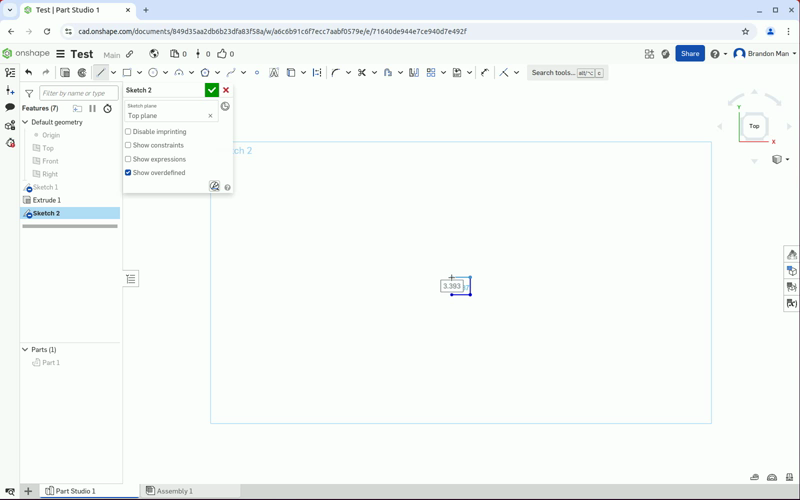
key_up(shift)
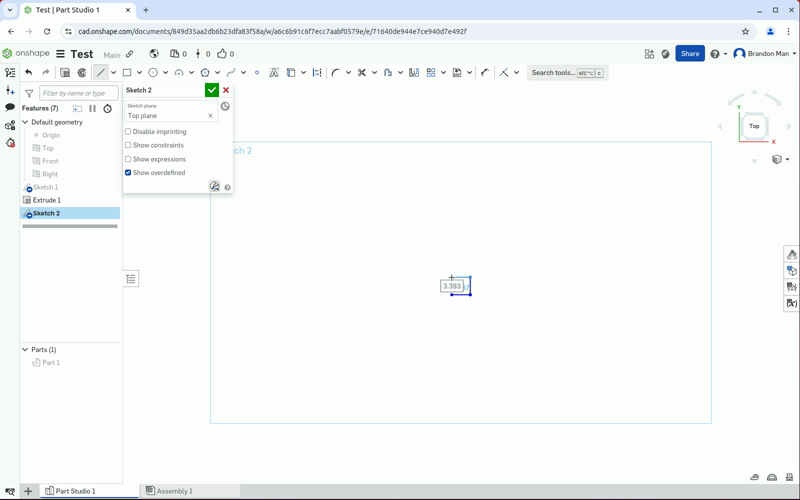
mouse_move(481, 277)
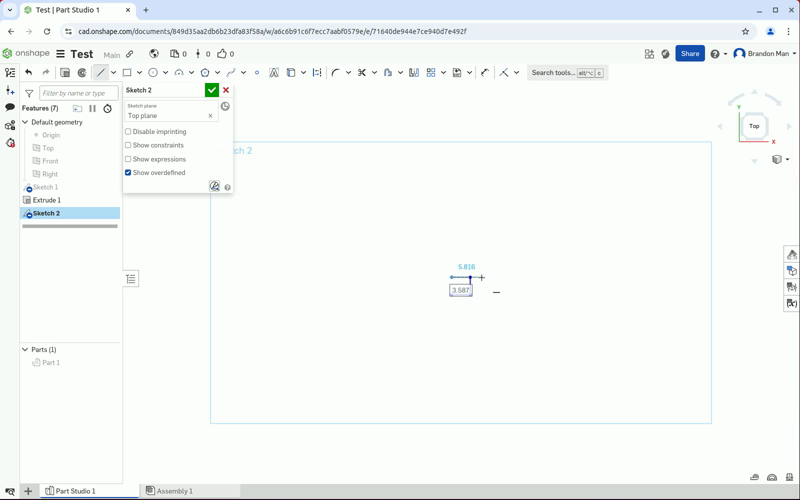
key_down(shift)
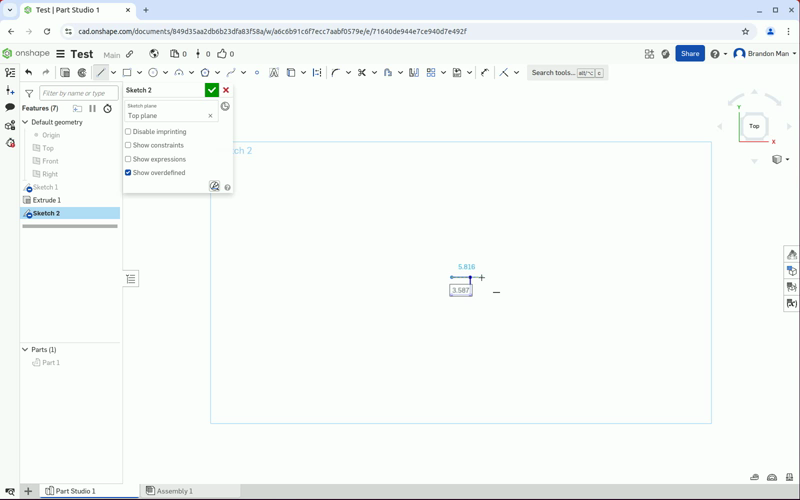
mouse_move(451, 294)
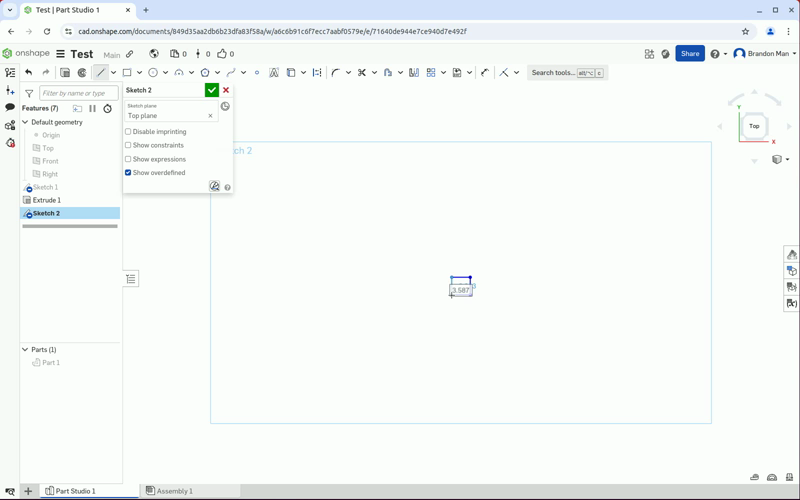
key_up(shift)
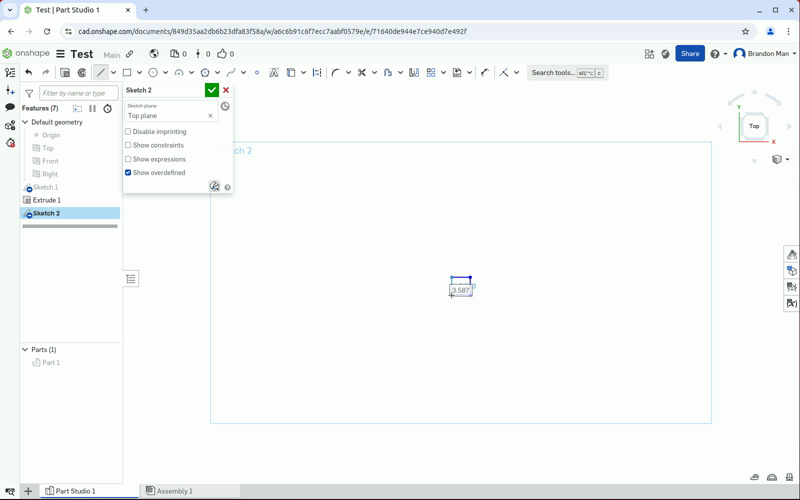
click(451, 294)
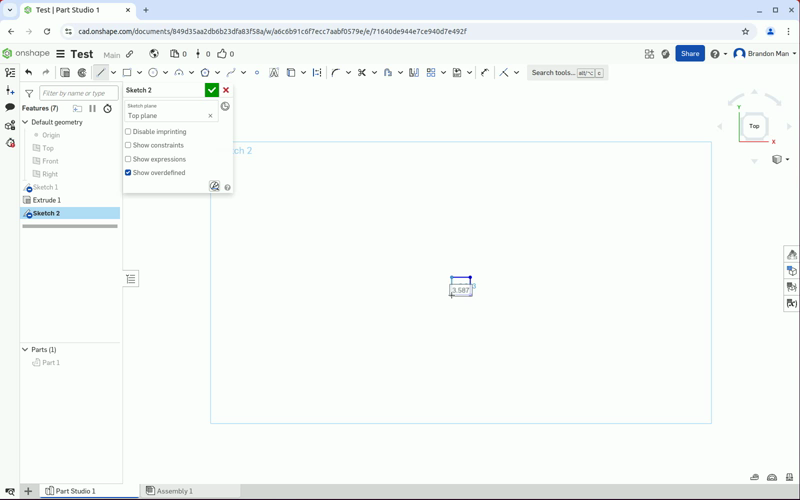
key(esc)
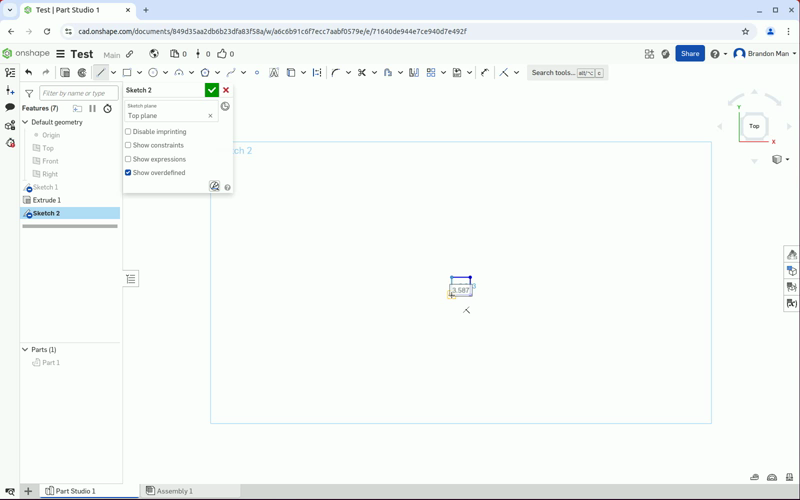
key(c)
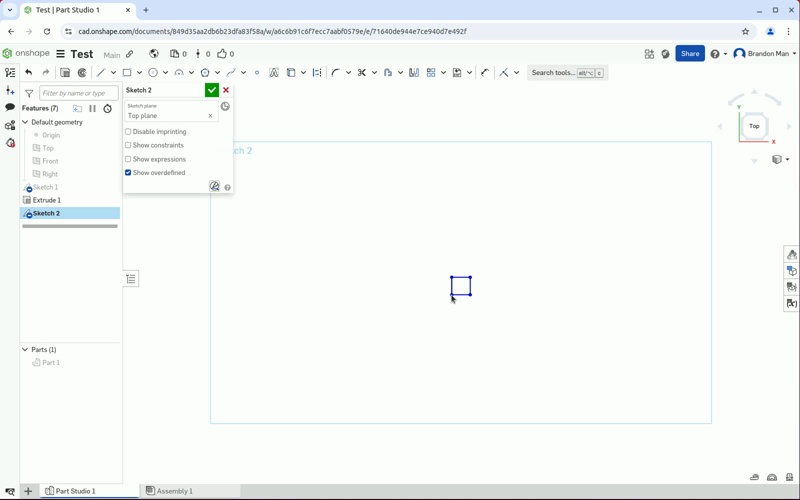
key_down(shift)
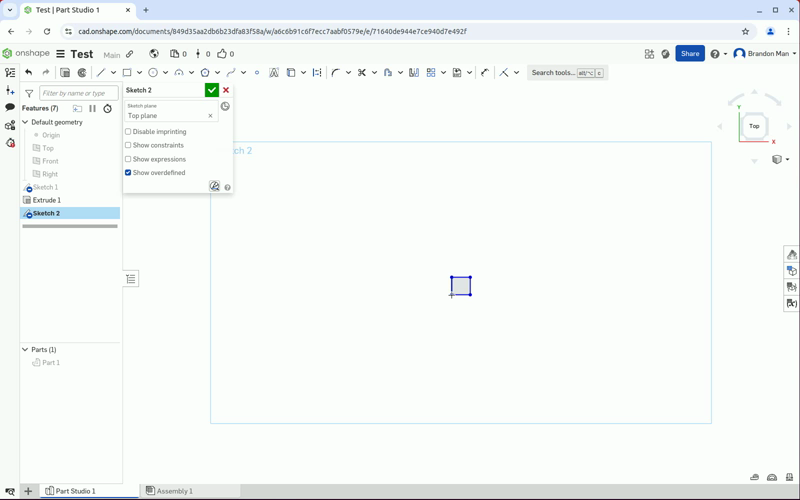
mouse_move(460, 283)
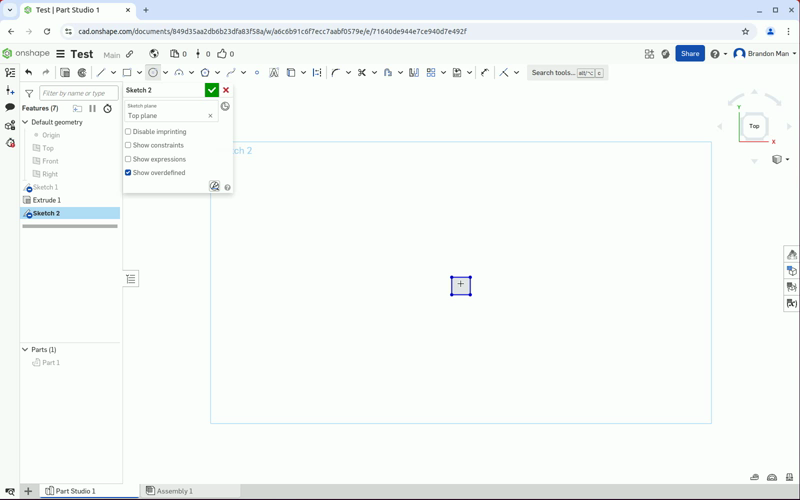
click(460, 283)
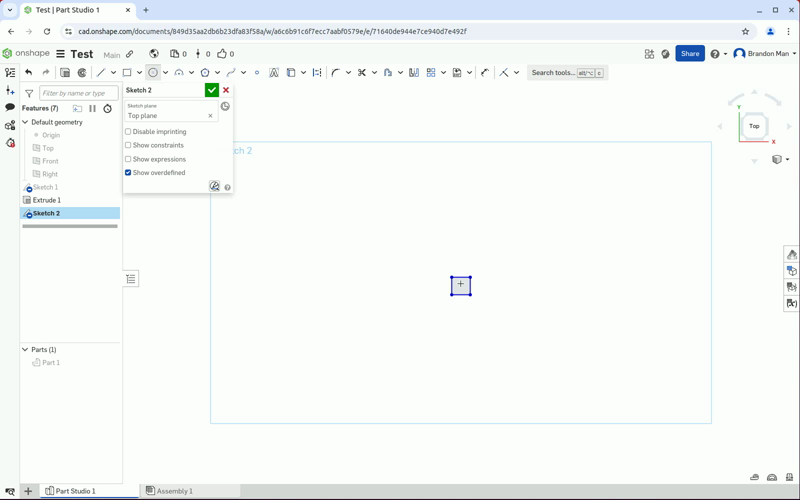
key_up(shift)
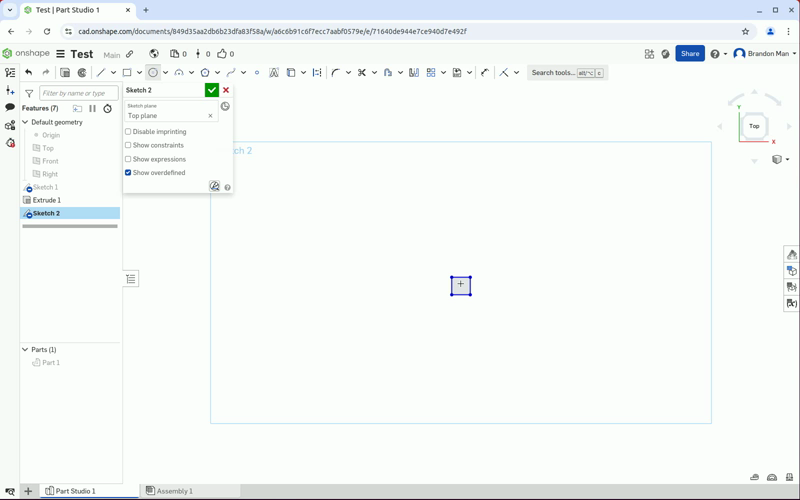
mouse_move(463, 283)
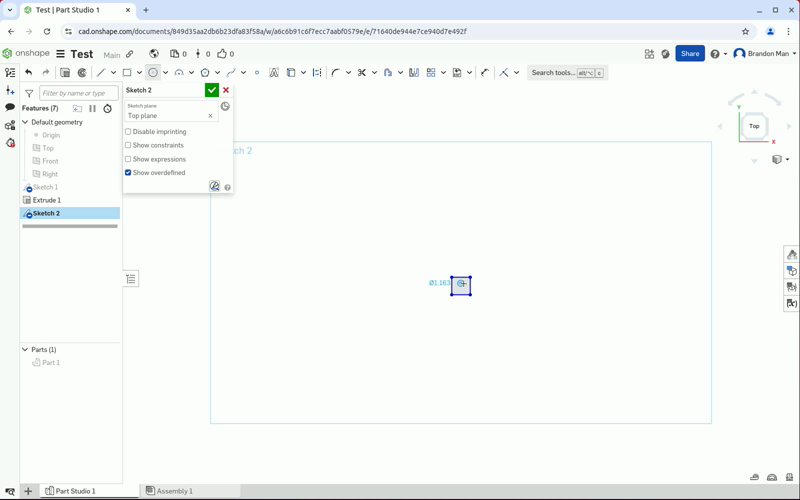
click(463, 283)
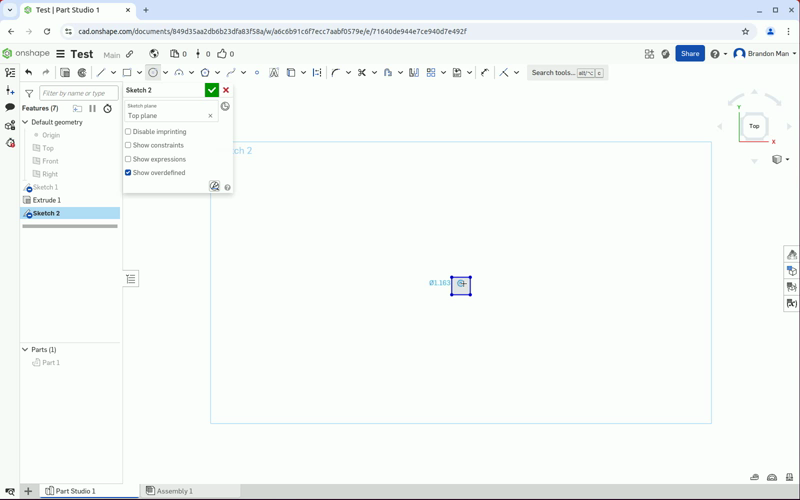
key(esc)
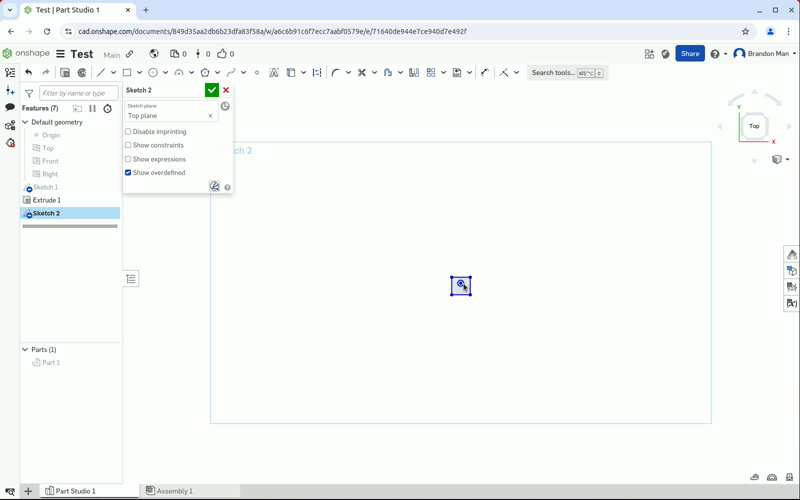
mouse_move(455, 288)
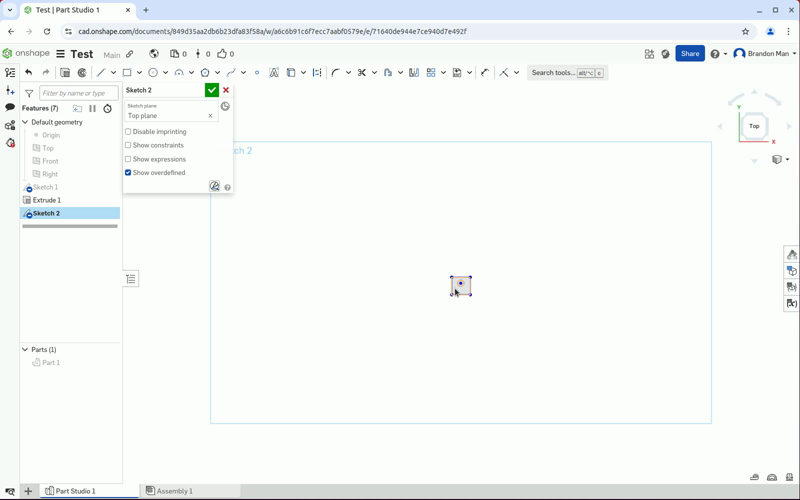
scroll(6)
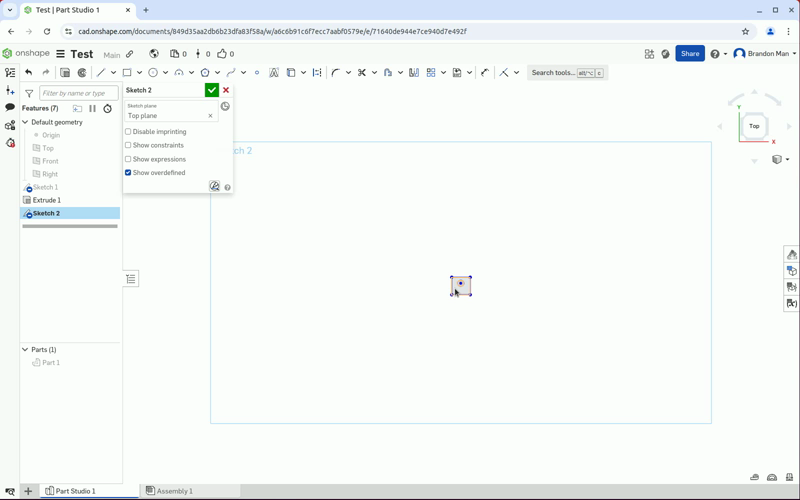
scroll(6)
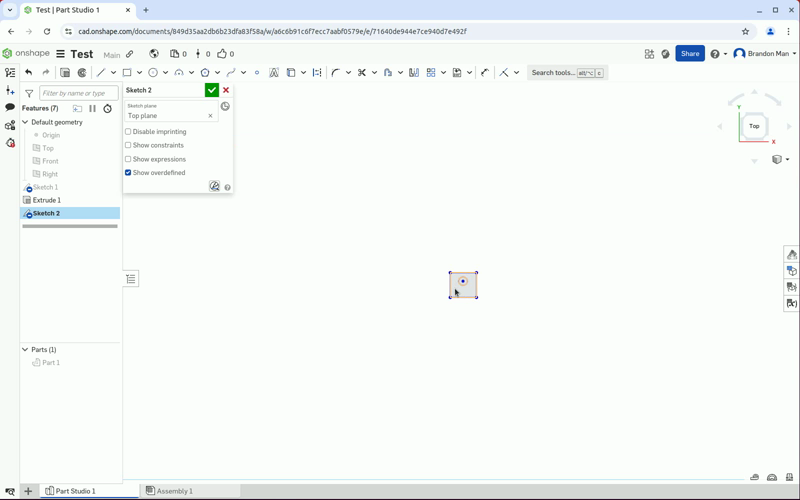
scroll(6)
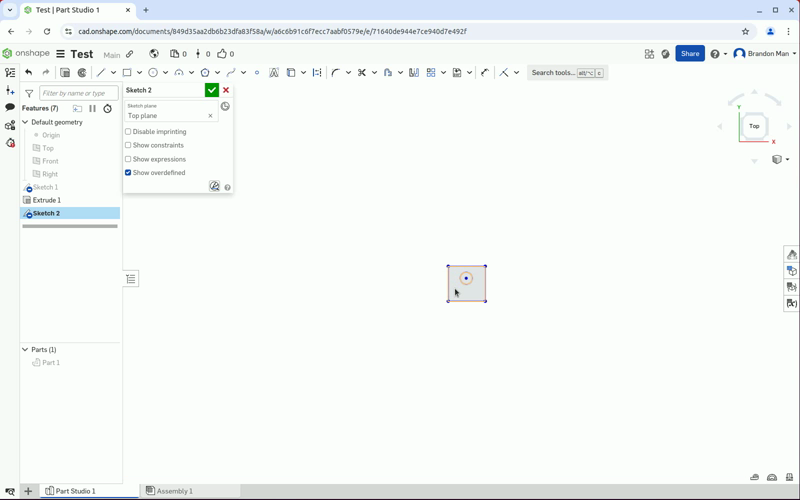
scroll(6)
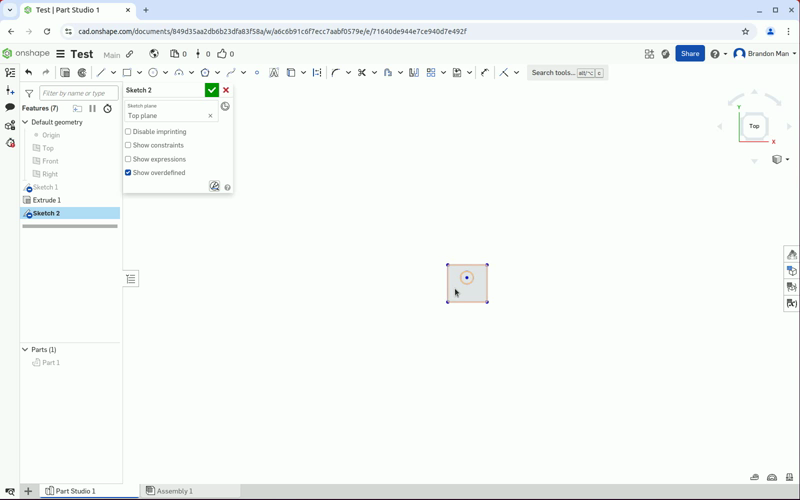
scroll(6)
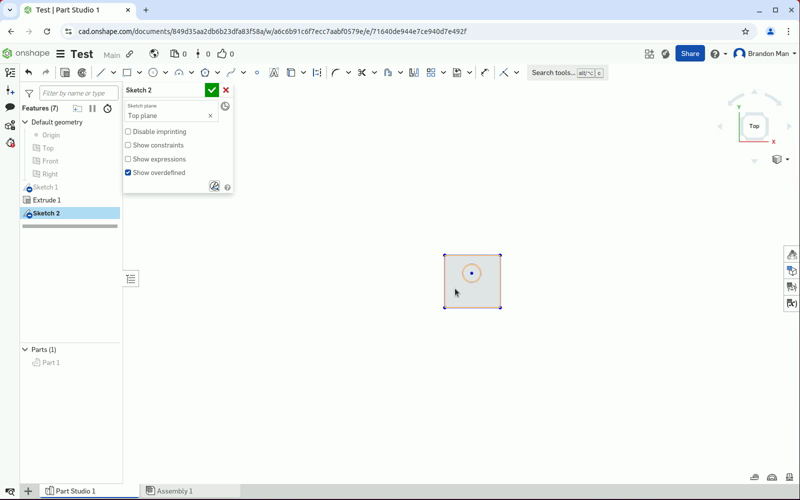
scroll(6)
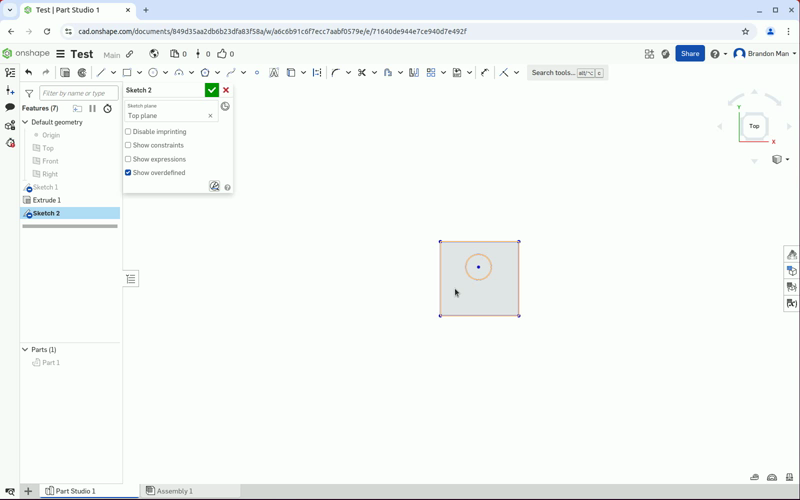
scroll(6)
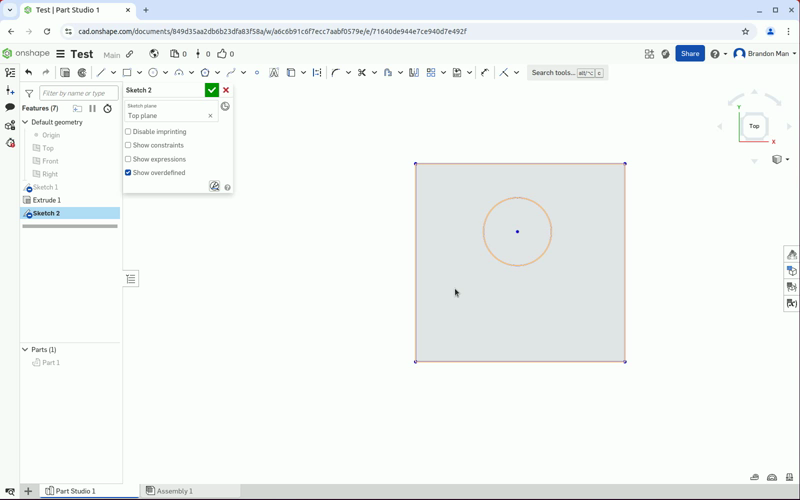
click(455, 288)
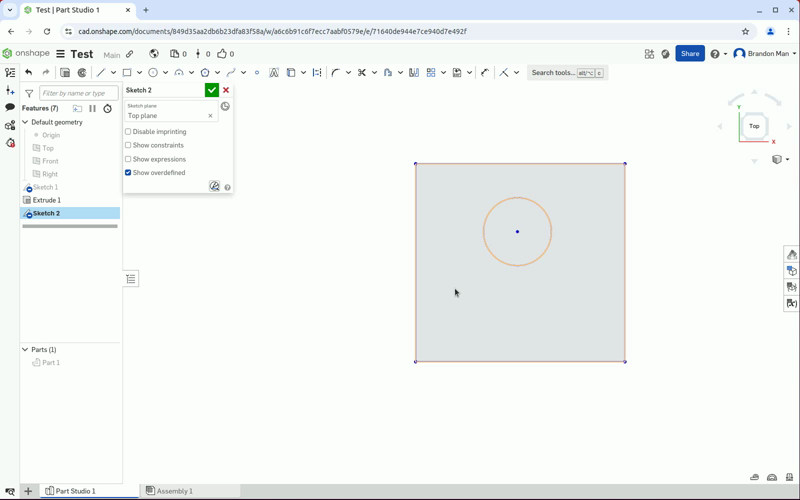
scroll(-6)
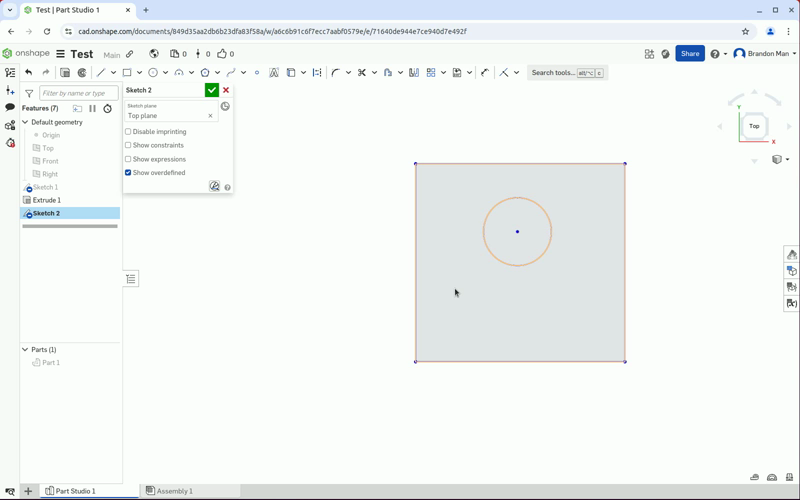
scroll(-6)
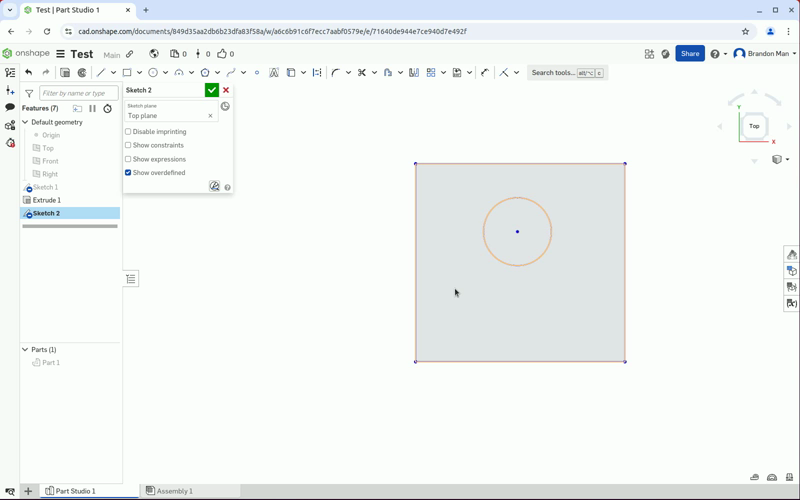
scroll(-6)
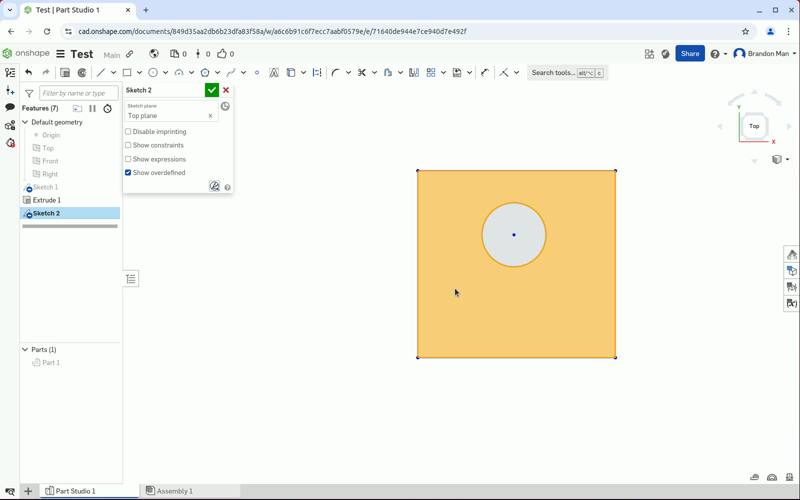
scroll(-6)
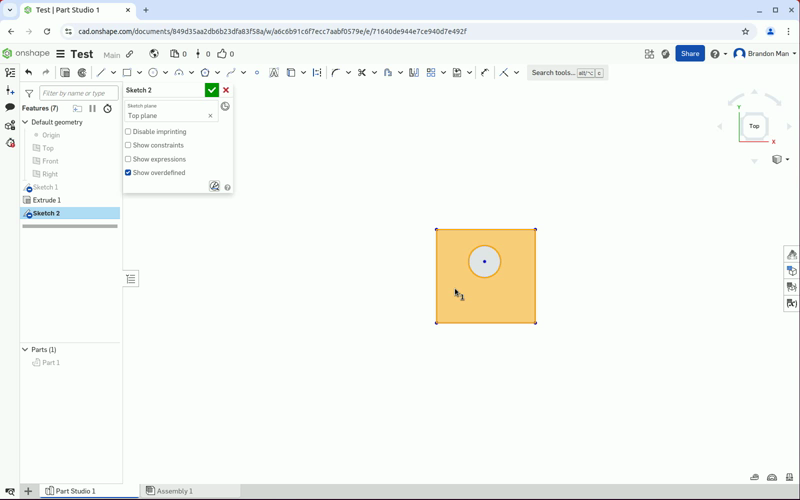
scroll(-6)
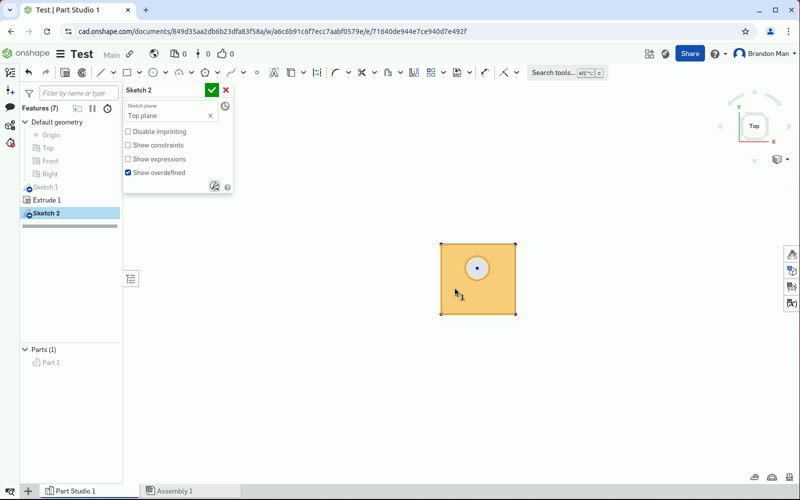
scroll(-6)
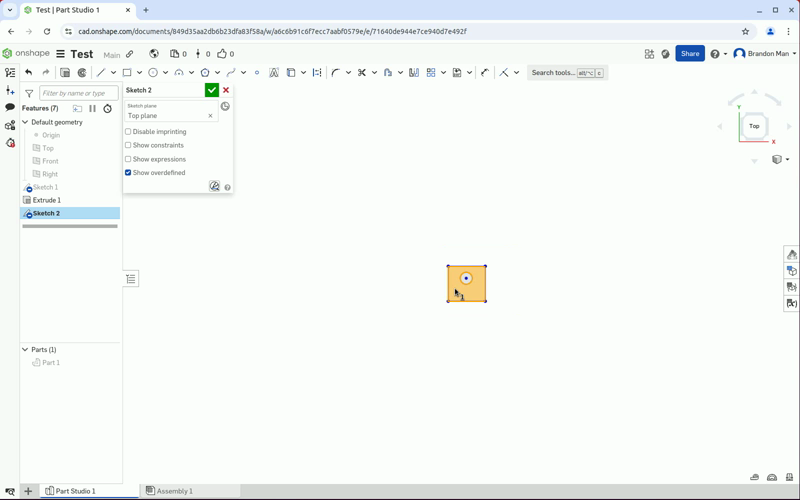
scroll(-6)
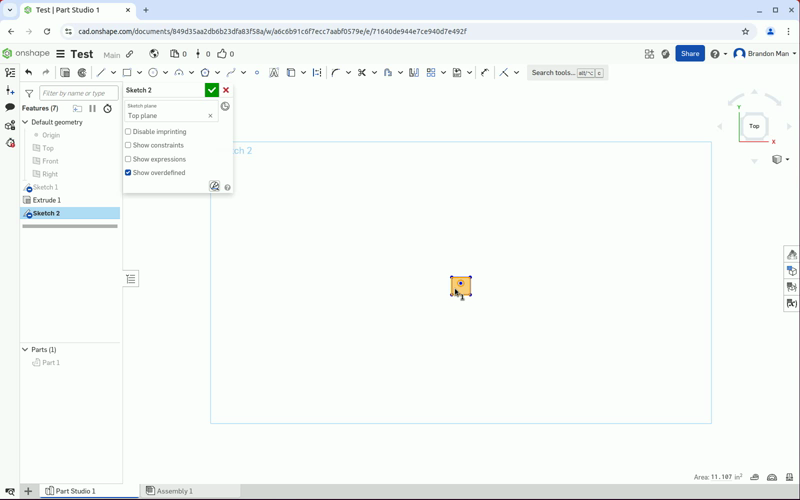
mouse_move(73, 352)
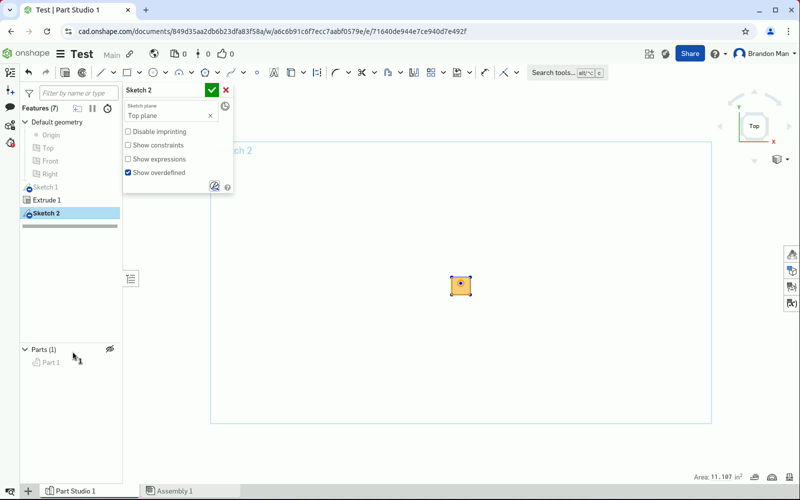
key(shift+y)
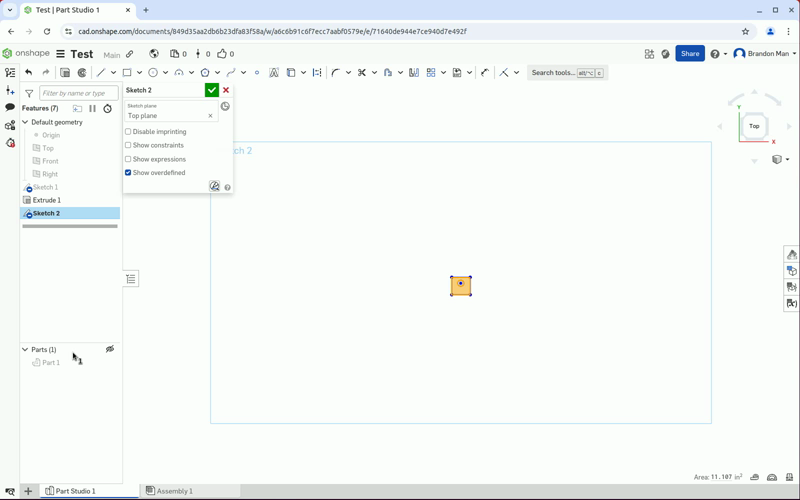
key(shift+e)
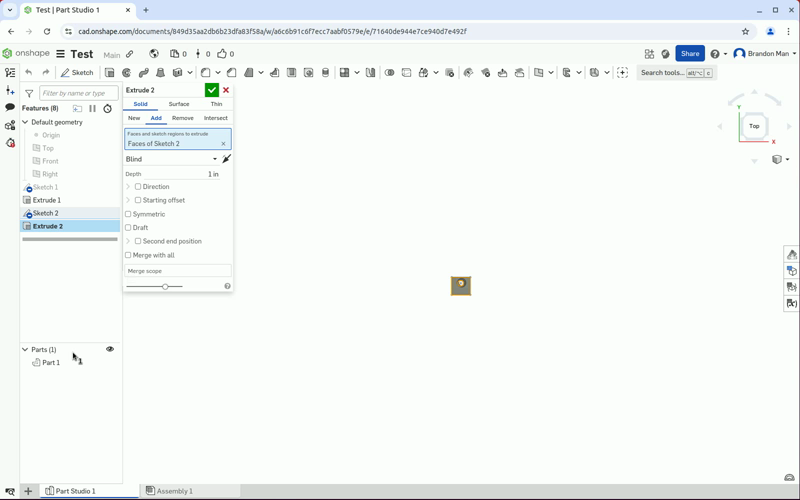
mouse_move(143, 106)
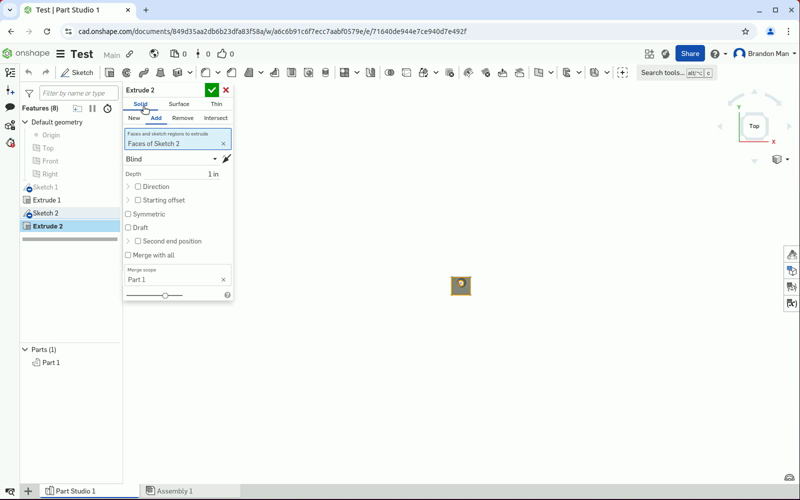
click(143, 106)
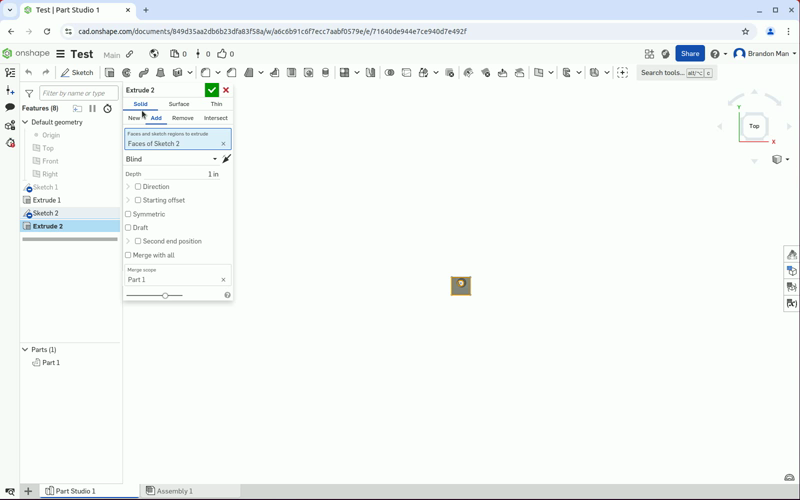
mouse_move(137, 120)
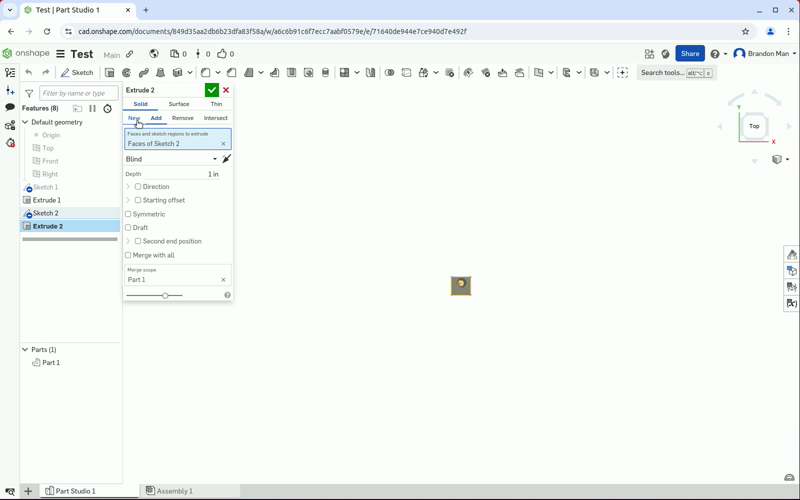
click(137, 120)
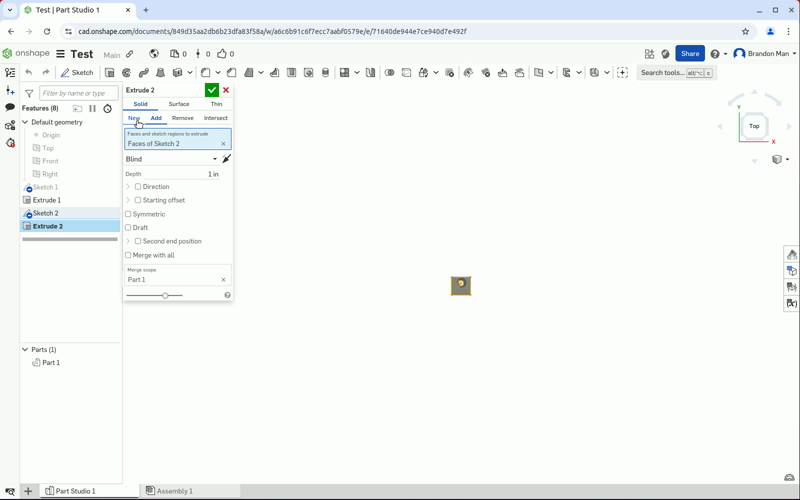
key(tab, 4)
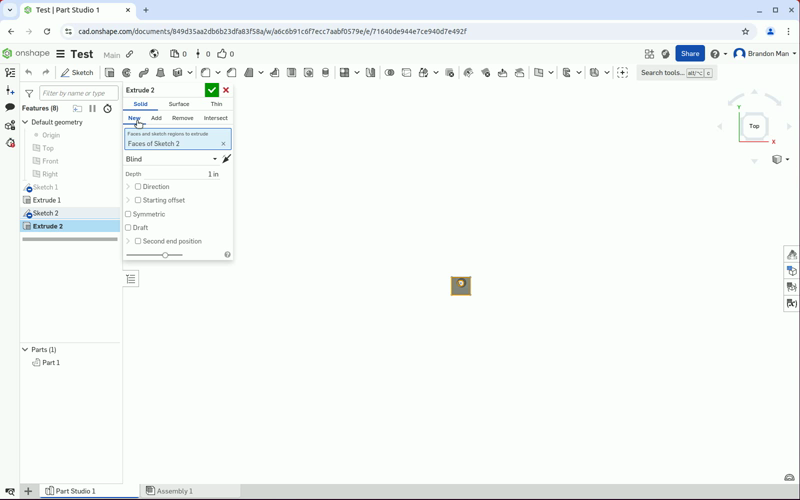
text(-0.481)
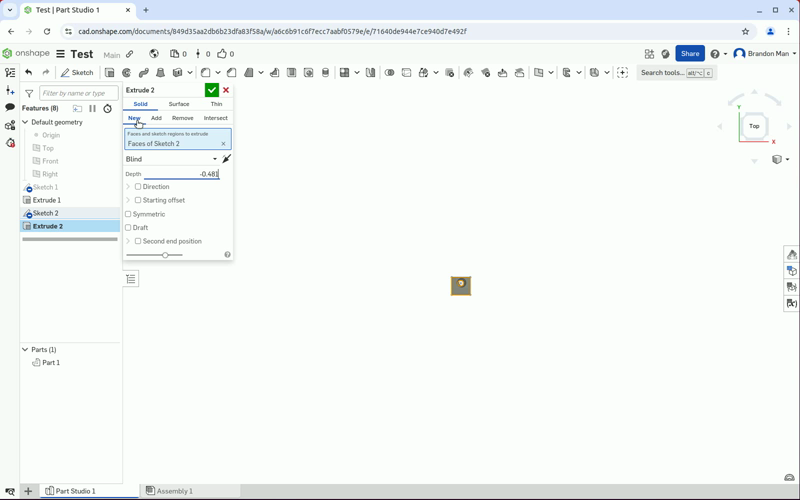
key(enter)
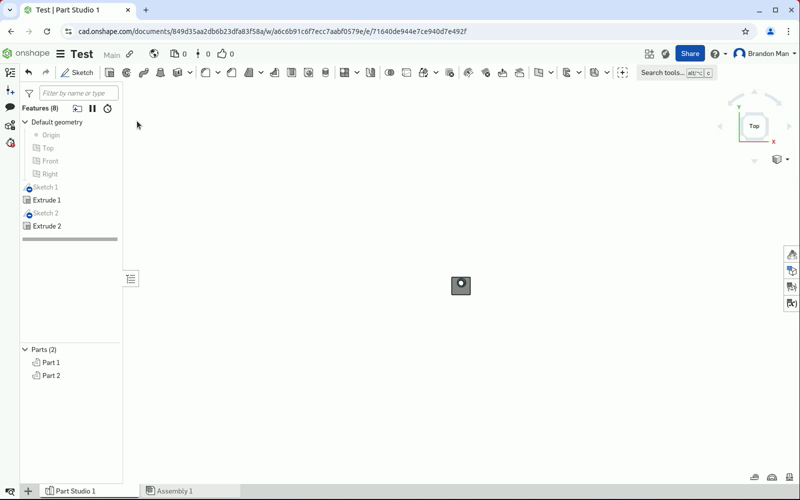
key(shift+h)
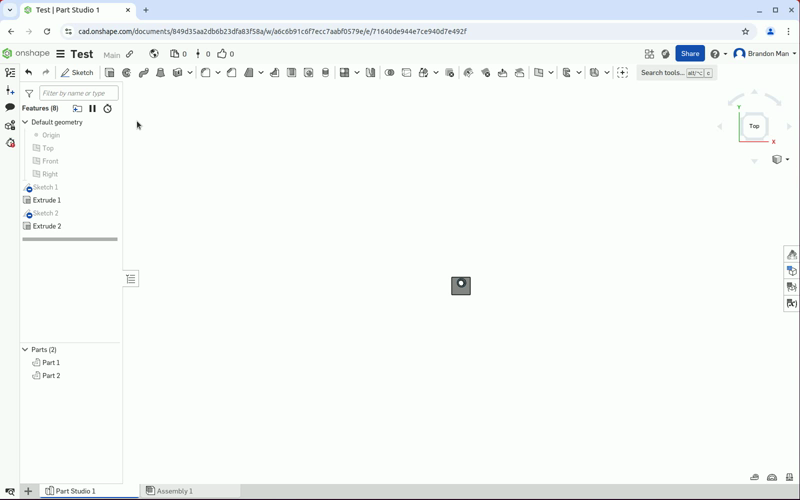
key(shift+h)
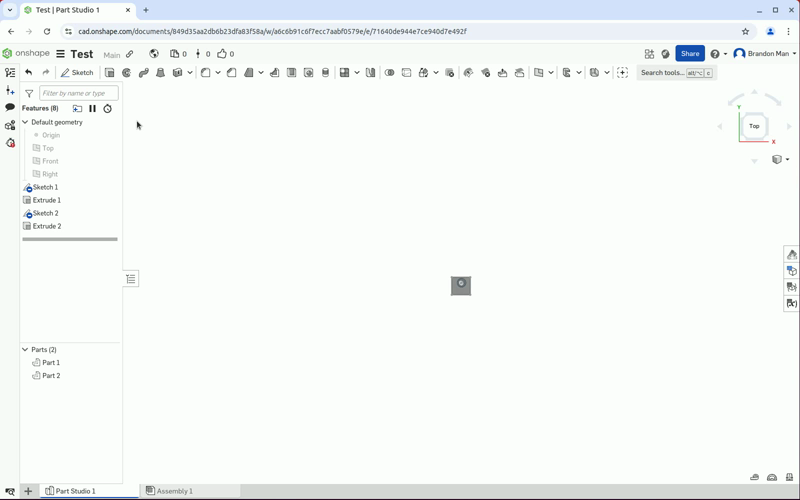
key(shift+7)
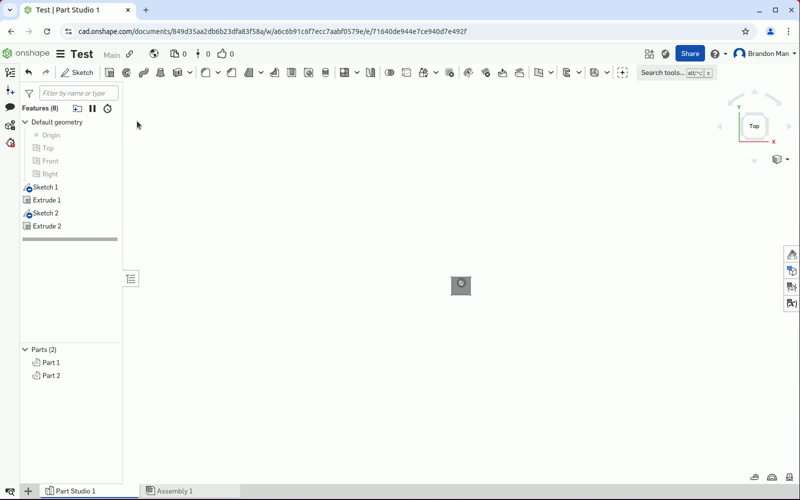
key(up, 3)
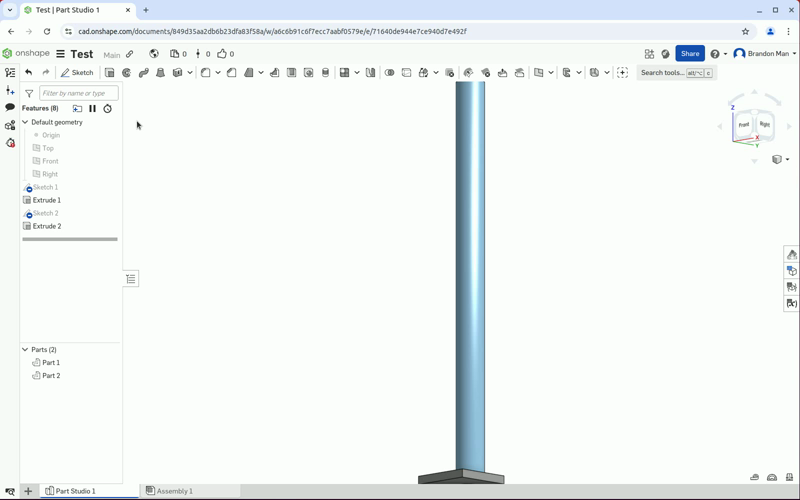
key(left, 3)
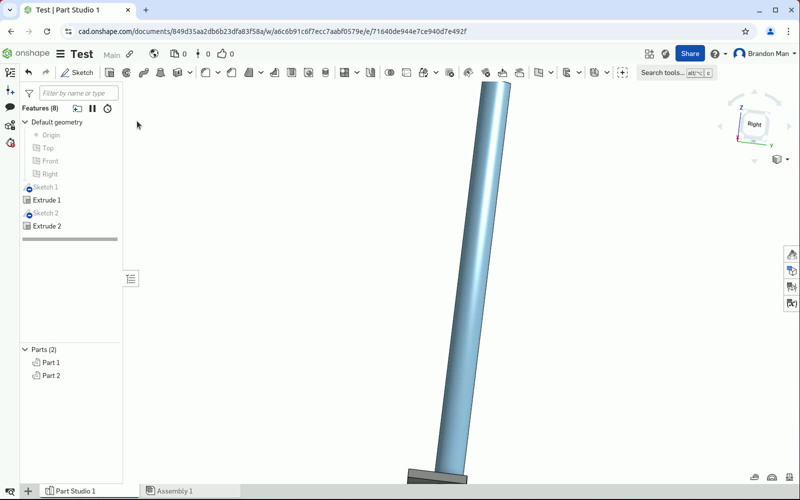
key(right, 3)
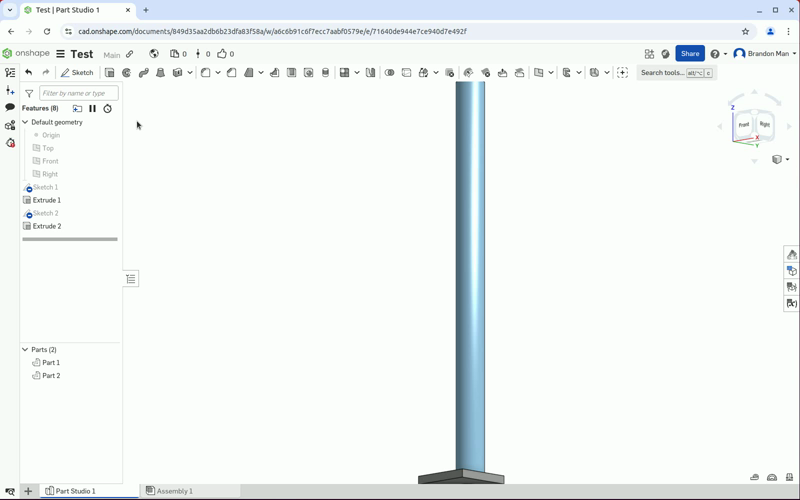
key(down, 3)
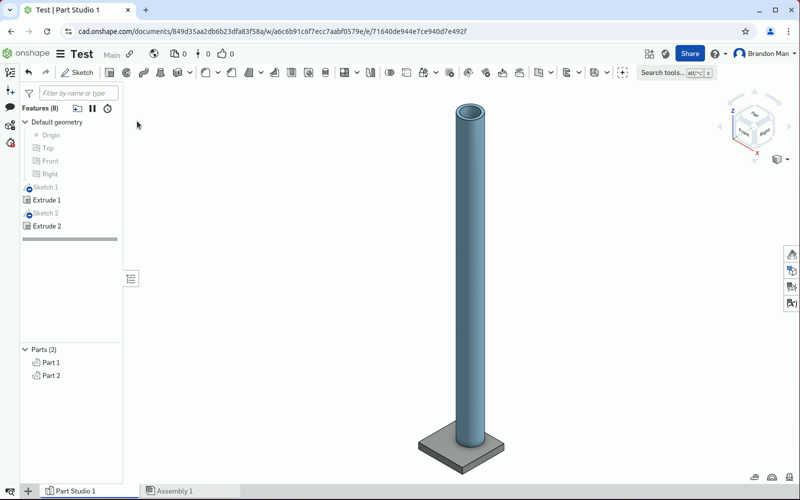
mouse_move(73, 189)
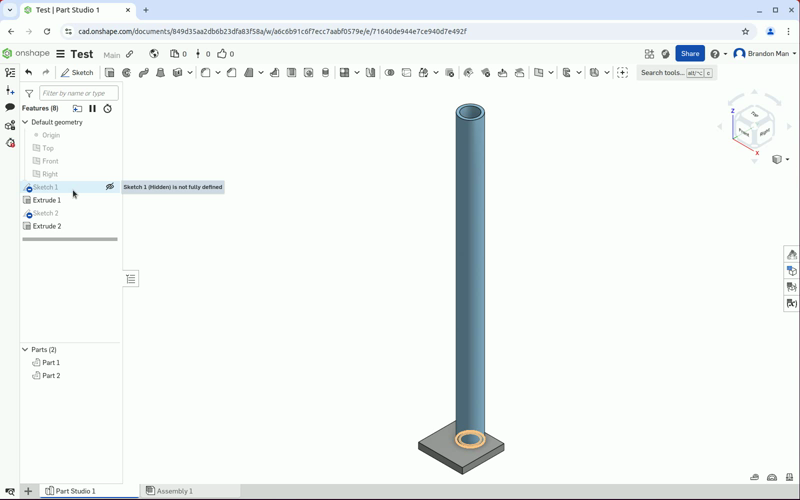
click(73, 189)